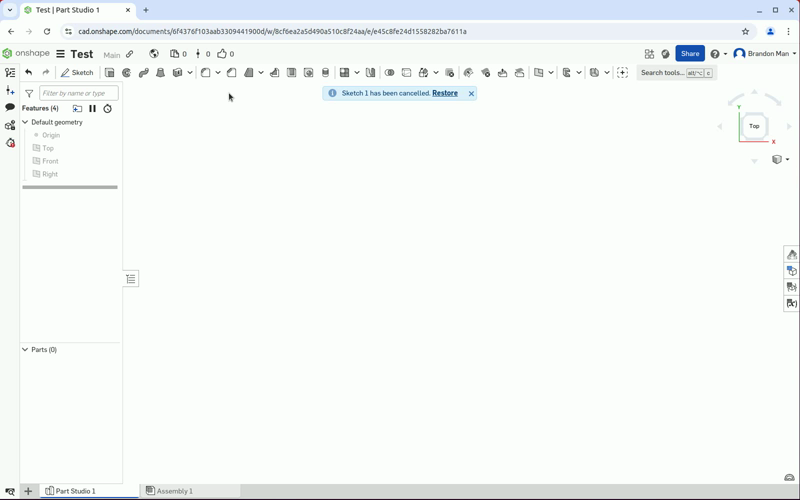
key(shift+h)
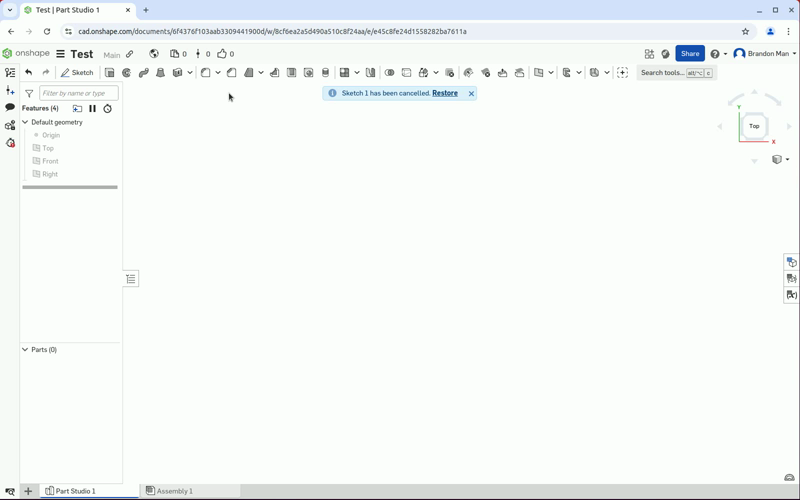
mouse_move(73, 352)
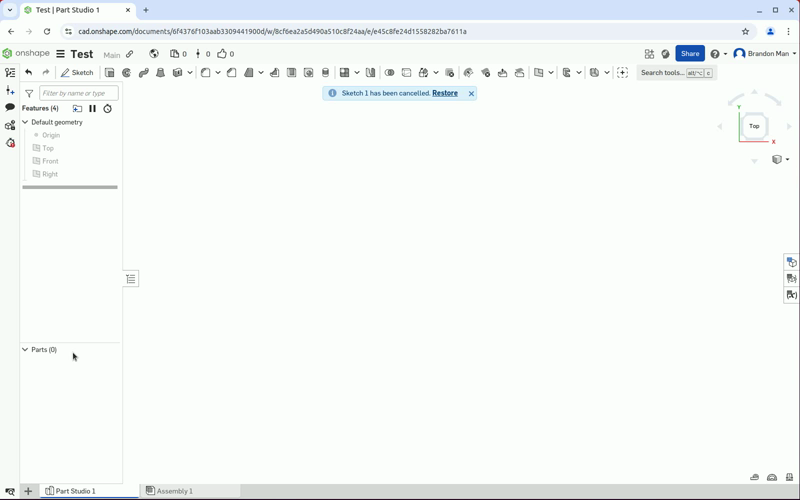
key(y)
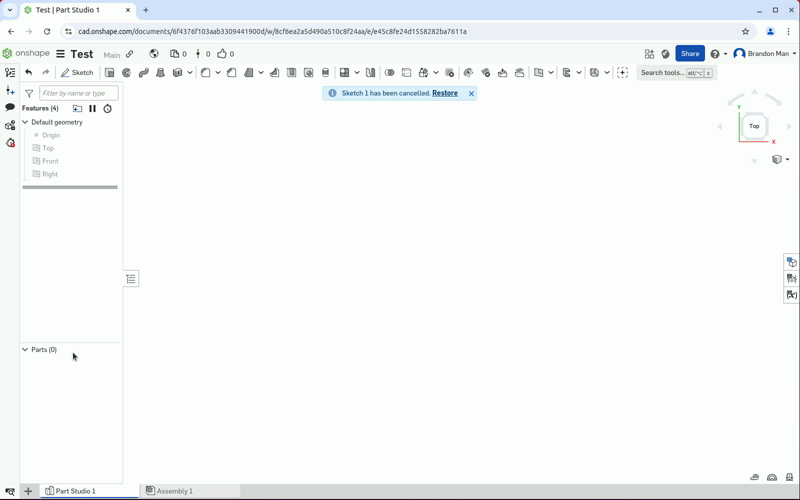
key(shift+p)
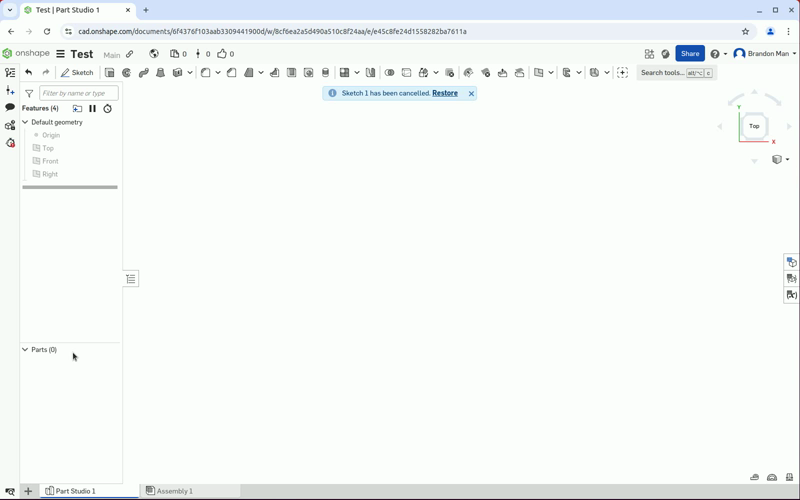
key(space)
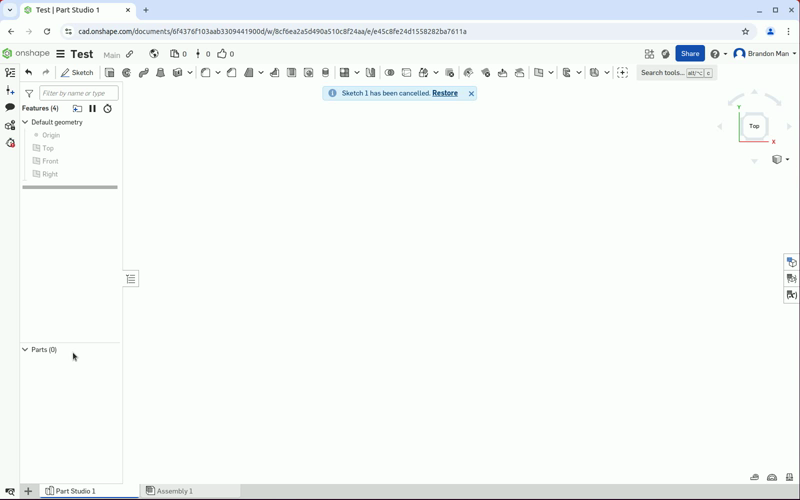
key_down(shift)
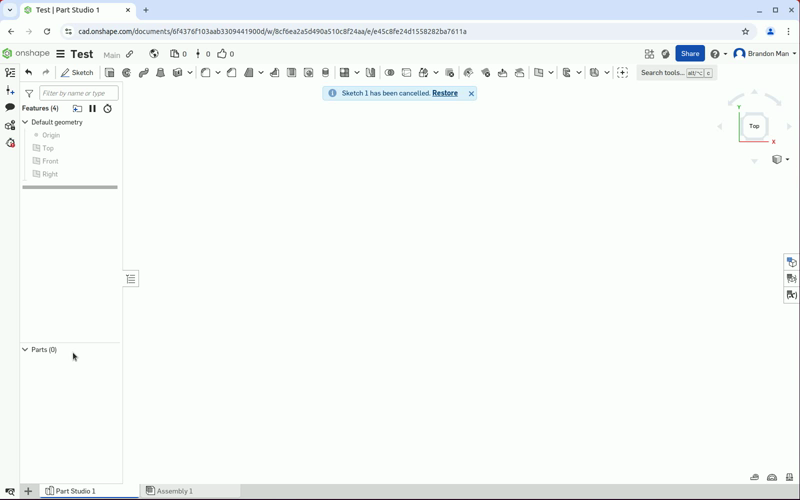
key(up)
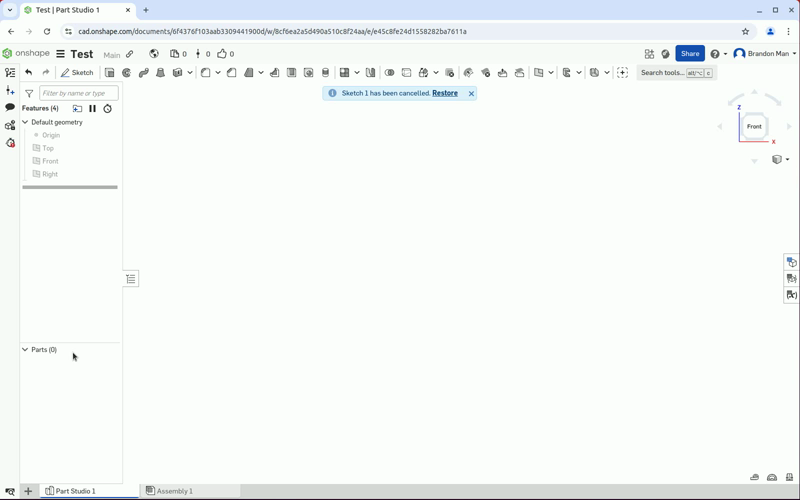
key_up(shift)
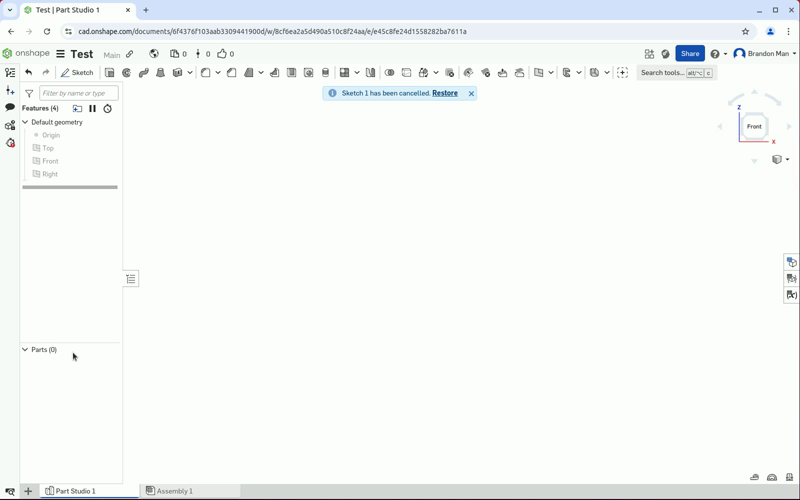
mouse_move(73, 352)
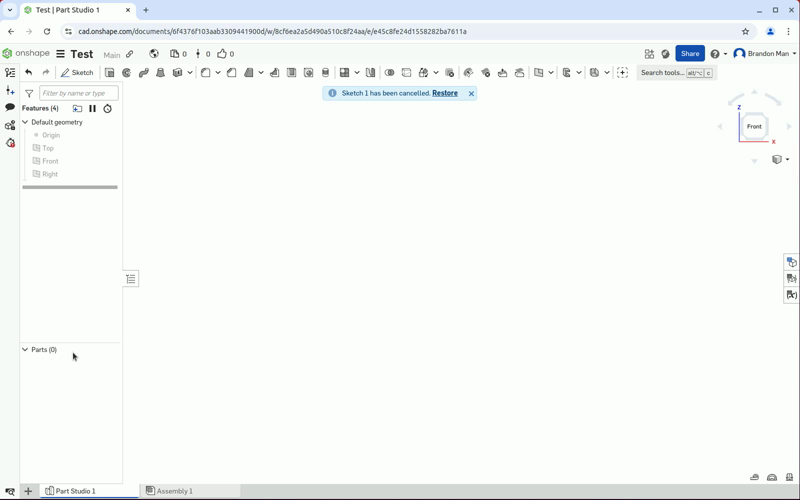
key(shift+y)
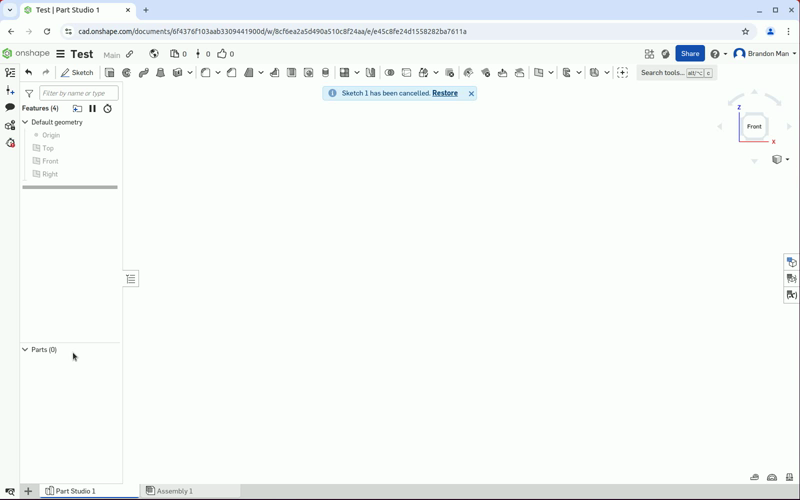
key(shift+s)
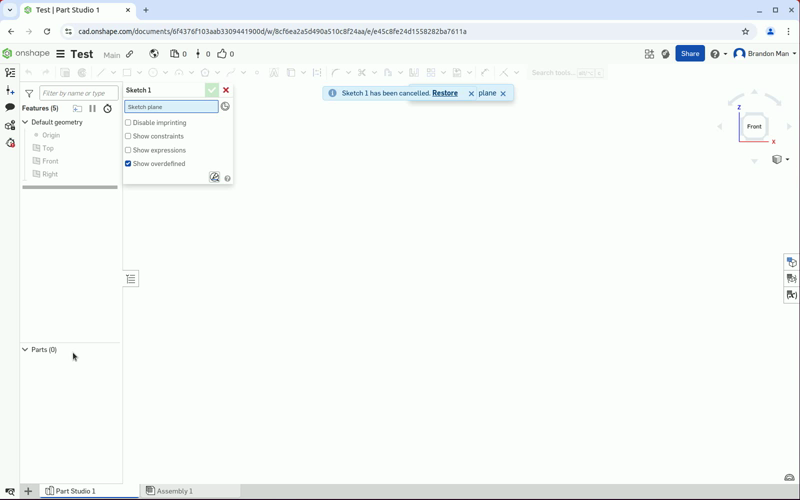
mouse_move(73, 163)
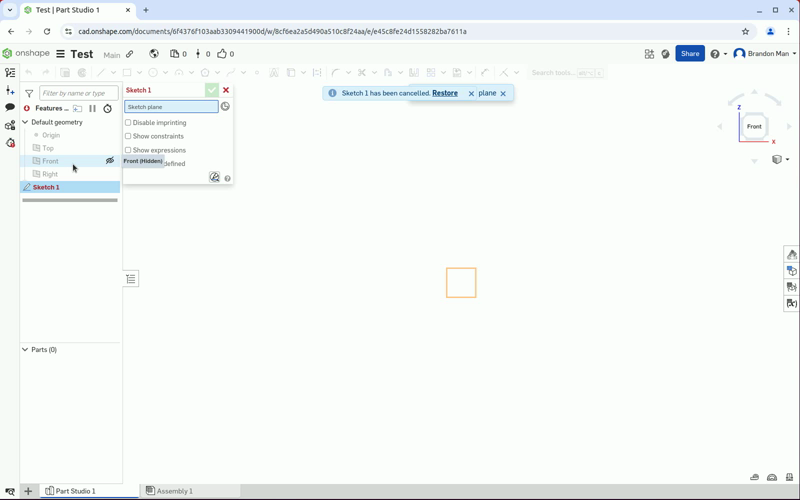
click(73, 163)
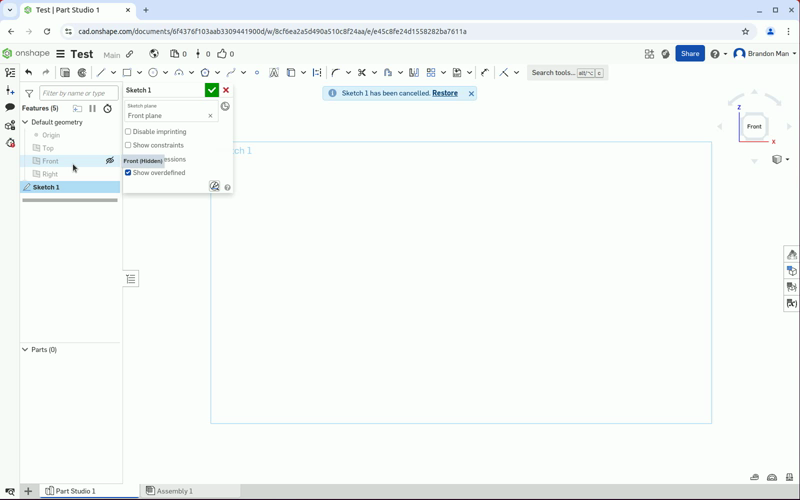
mouse_move(73, 352)
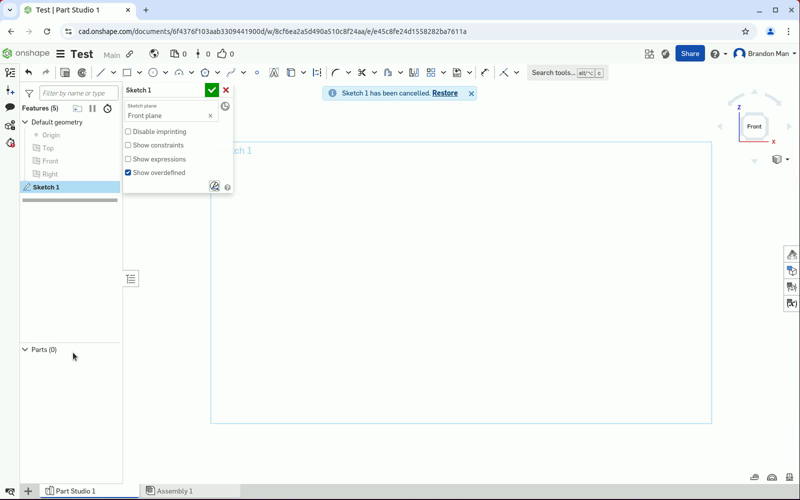
key(y)
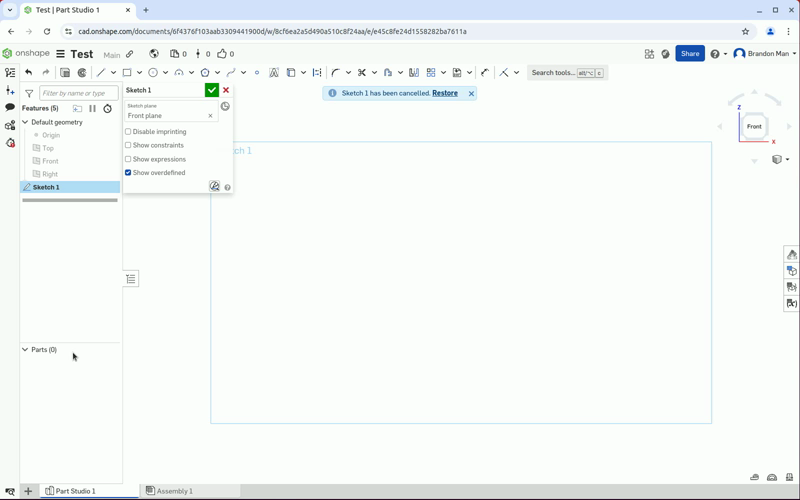
key(l)
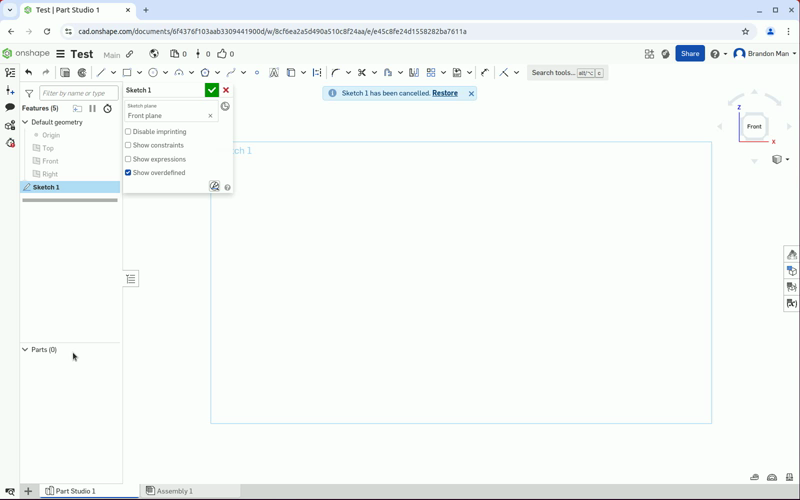
key_down(shift)
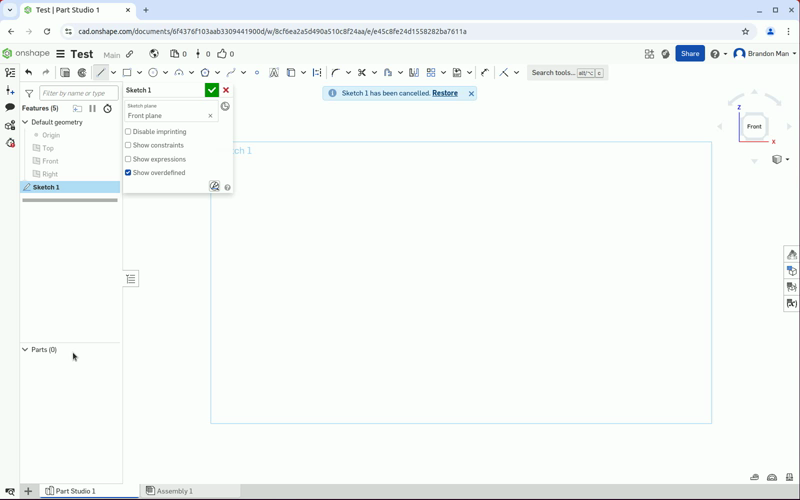
mouse_move(411, 282)
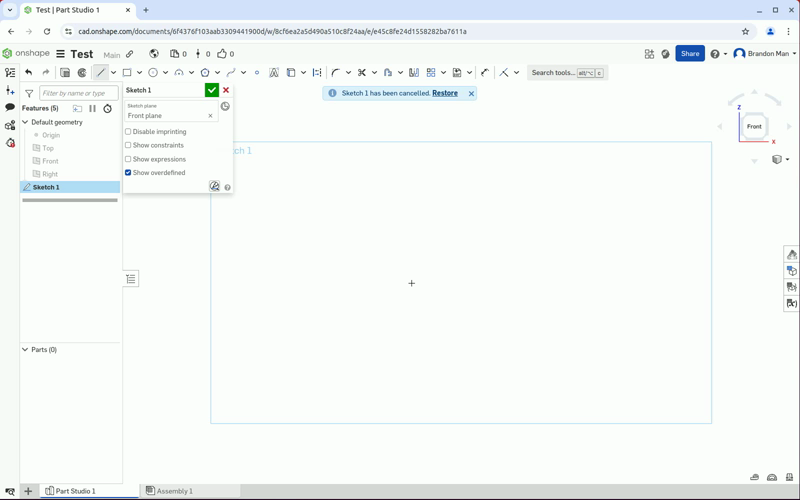
click(411, 282)
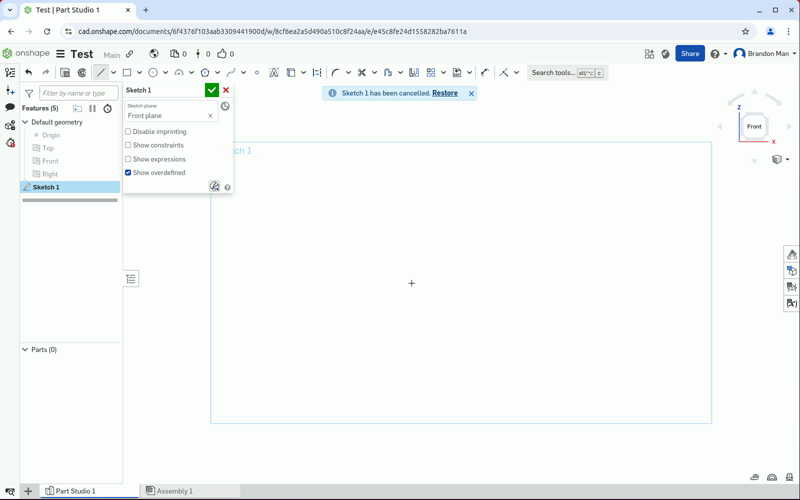
key_up(shift)
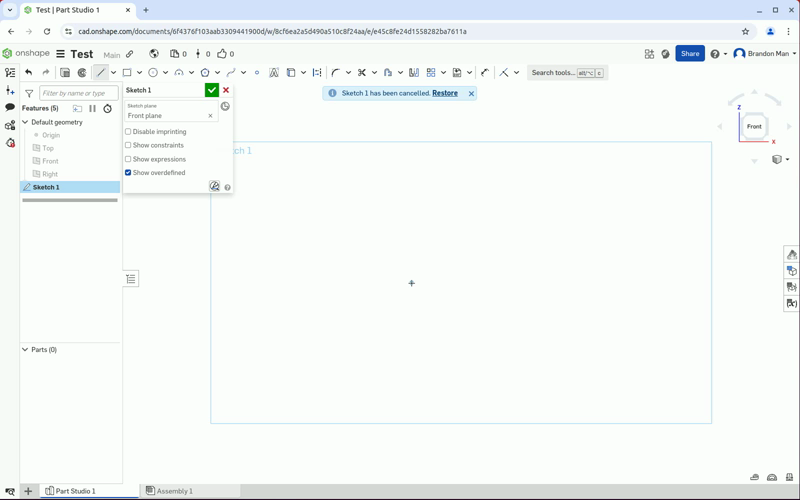
key_down(shift)
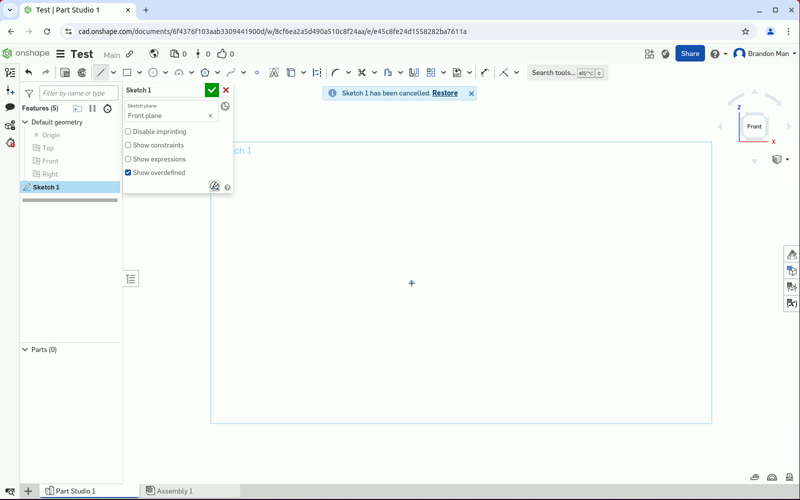
mouse_move(441, 282)
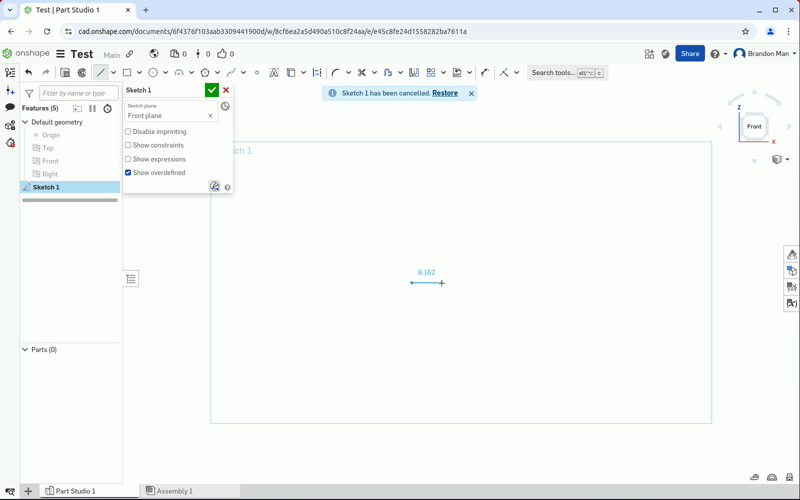
mouse_move(460, 282)
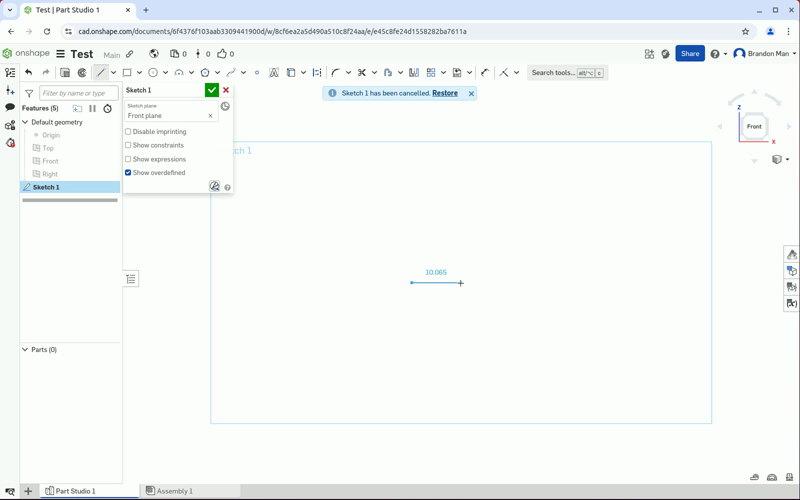
click(460, 282)
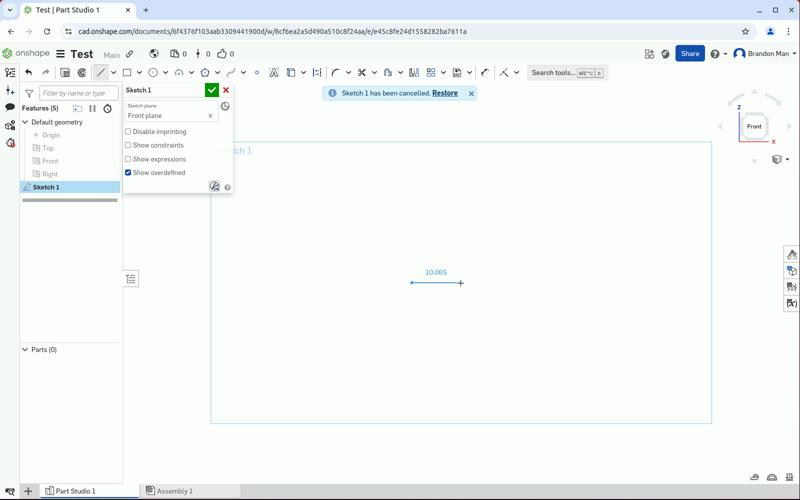
key_up(shift)
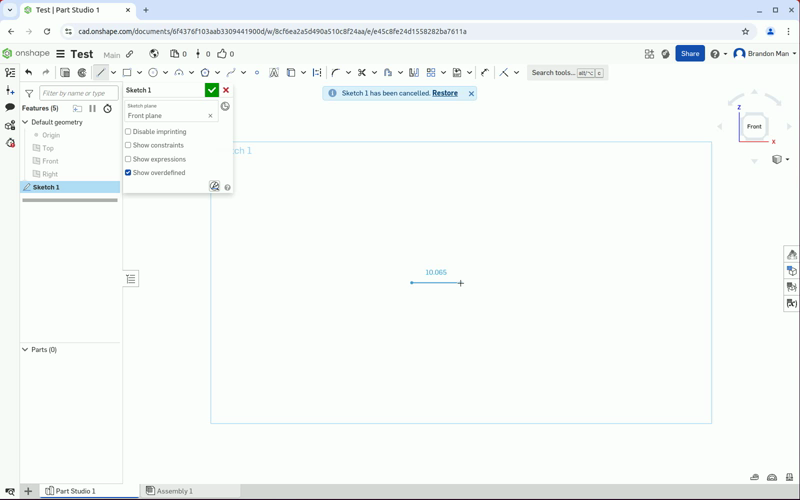
key_down(shift)
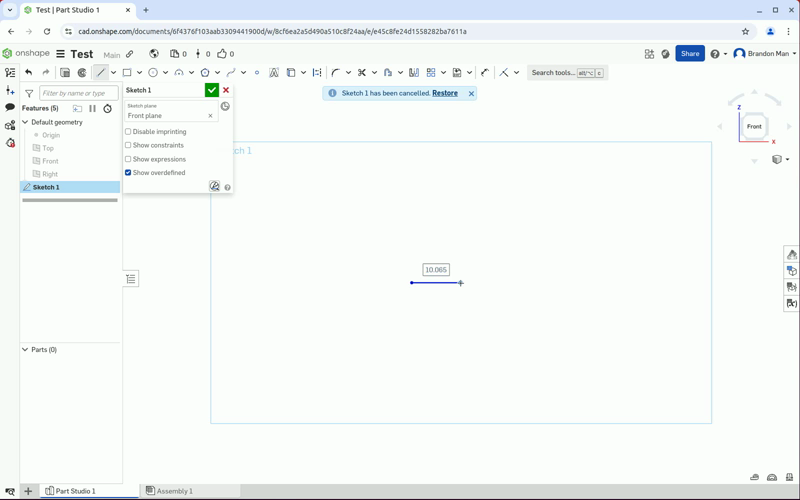
mouse_move(572, 282)
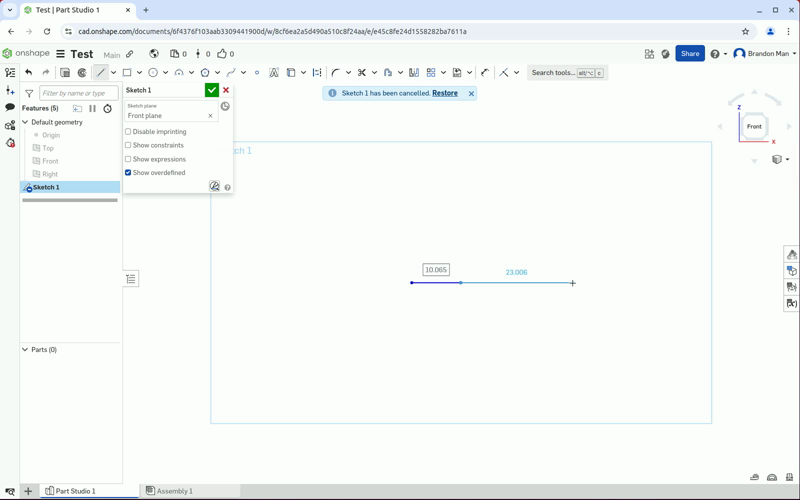
click(572, 282)
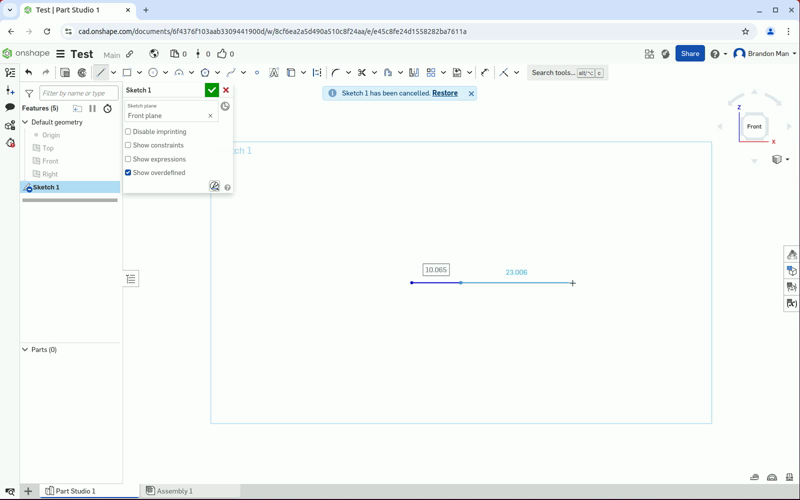
key_up(shift)
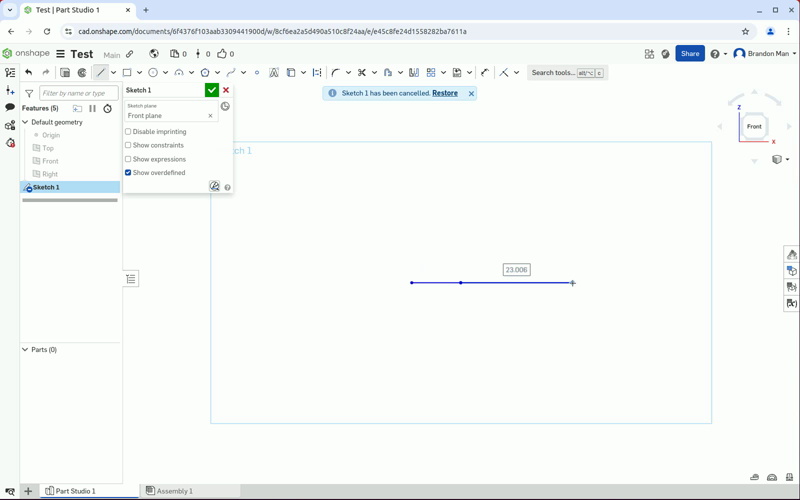
key_down(shift)
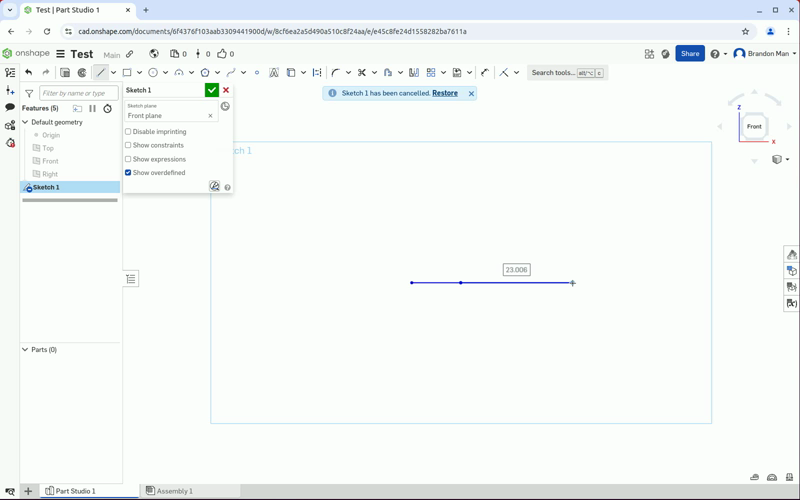
mouse_move(589, 282)
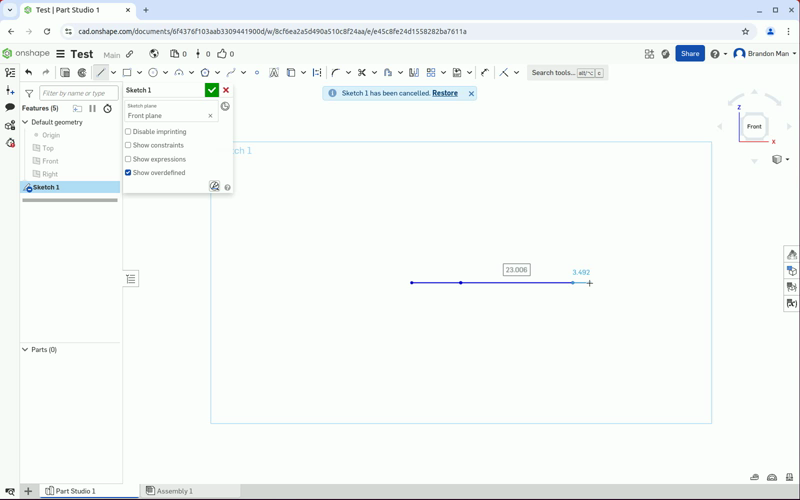
mouse_move(572, 255)
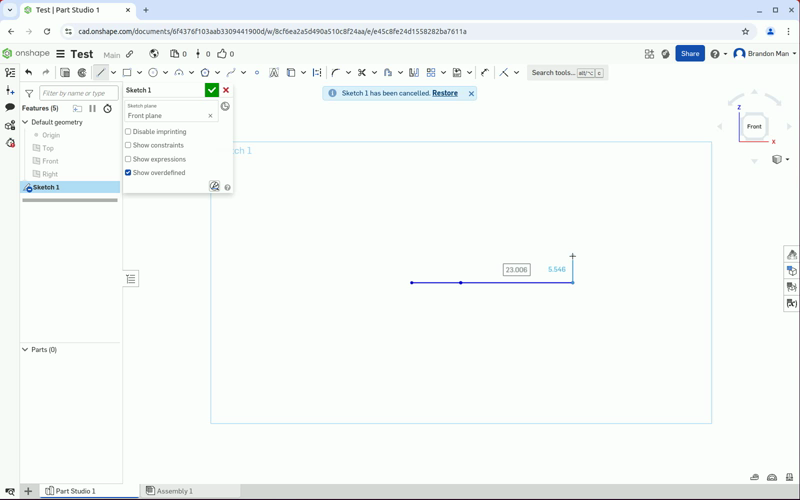
click(572, 255)
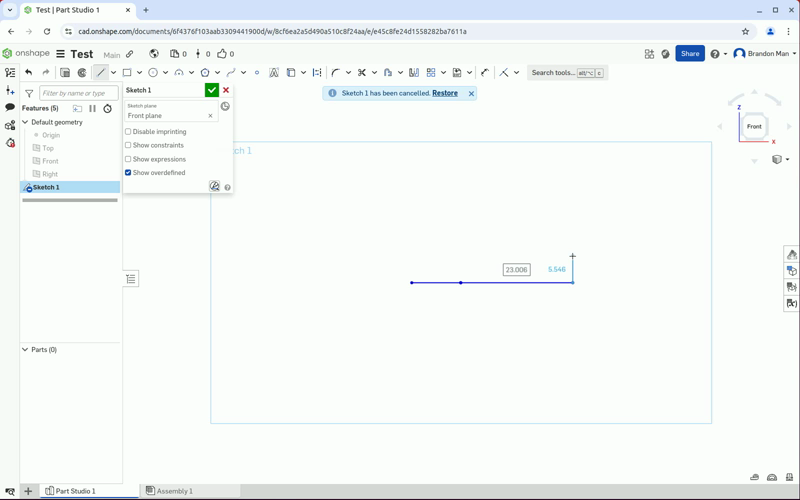
key_up(shift)
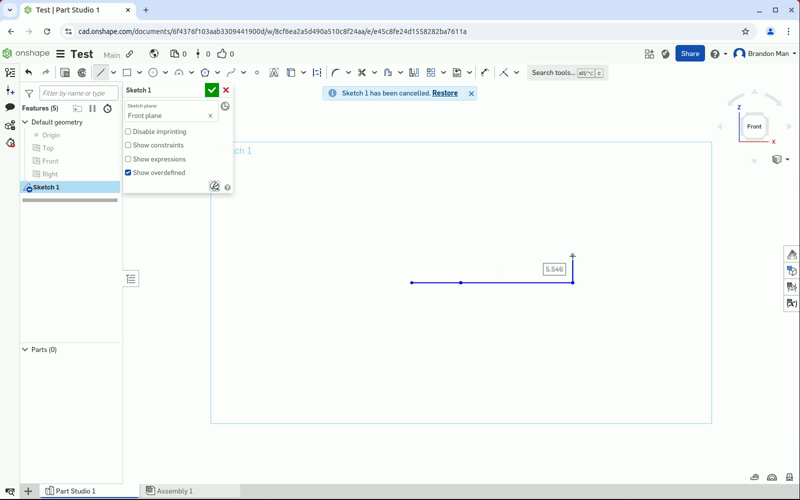
key_down(shift)
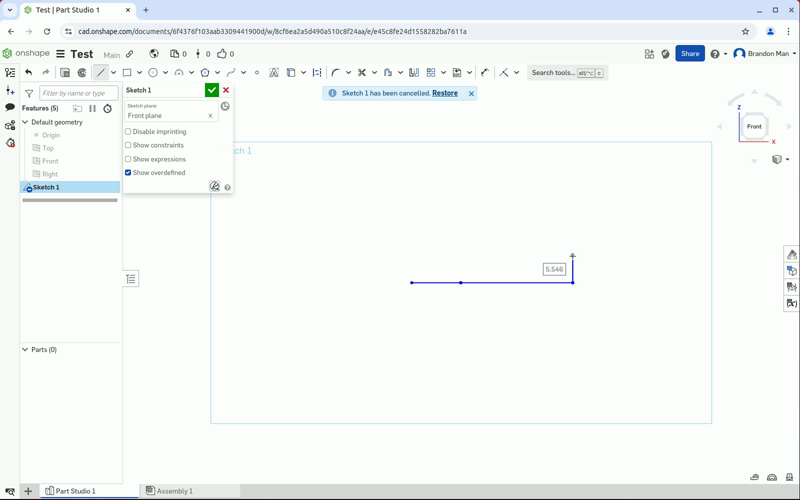
mouse_move(438, 255)
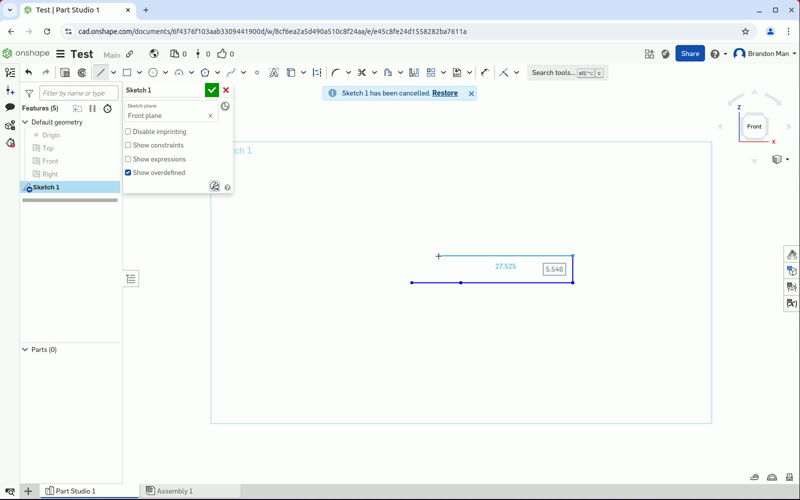
click(438, 255)
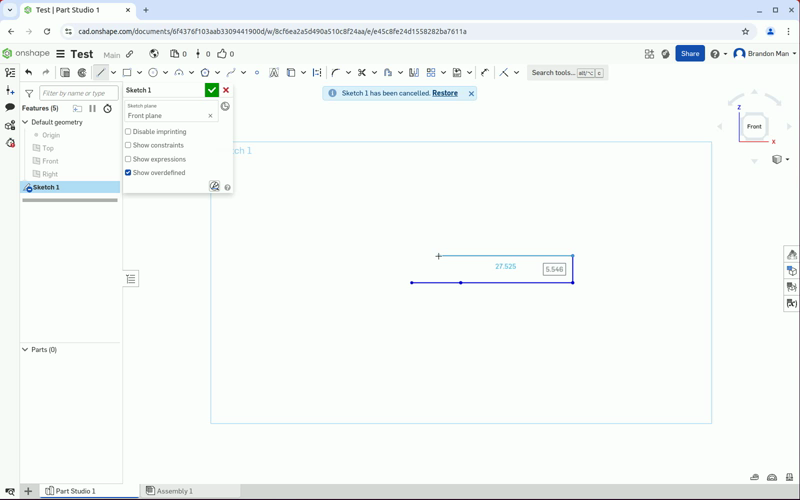
key_up(shift)
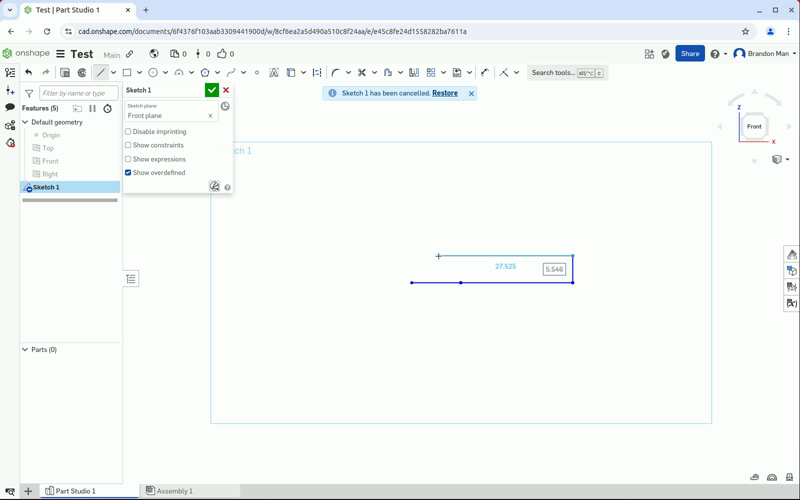
key_down(shift)
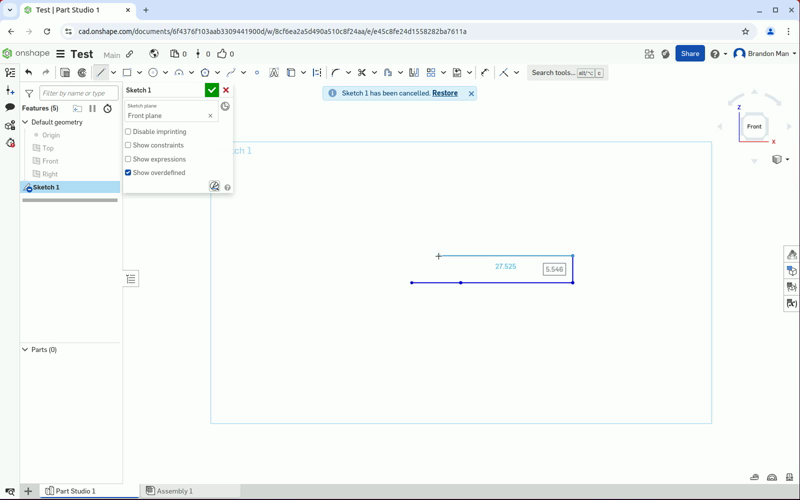
mouse_move(468, 255)
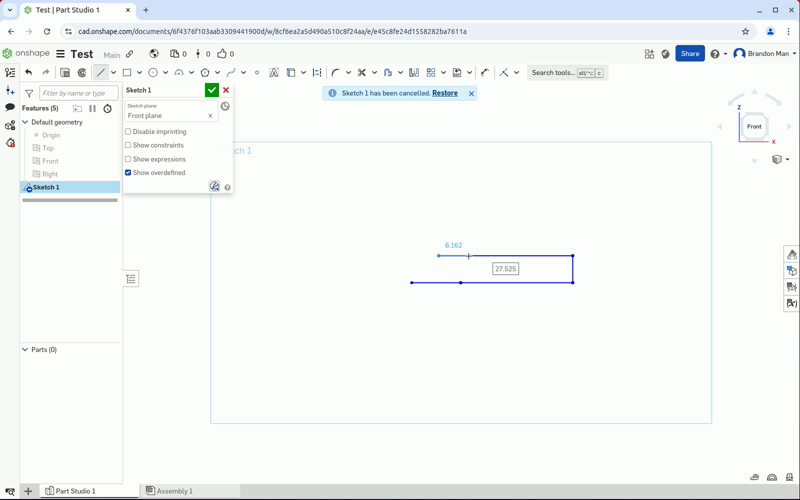
mouse_move(438, 228)
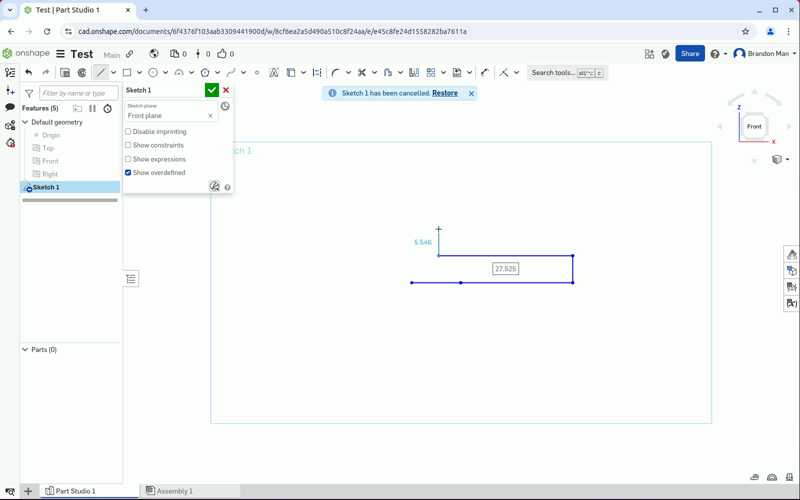
click(438, 228)
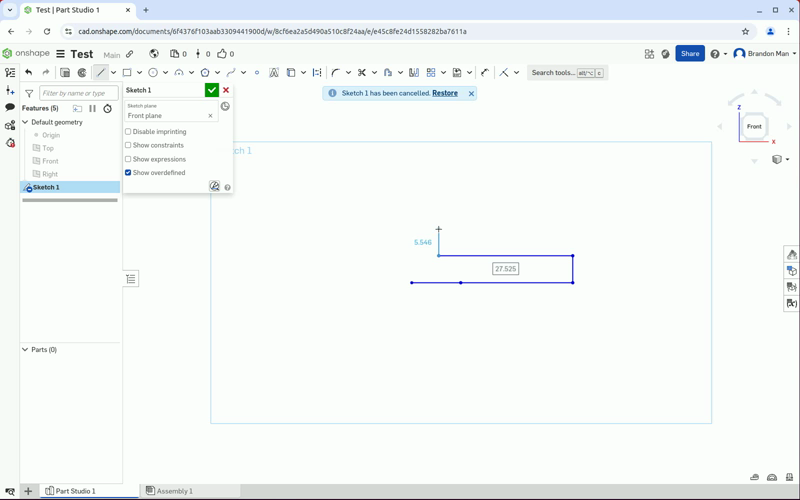
key_up(shift)
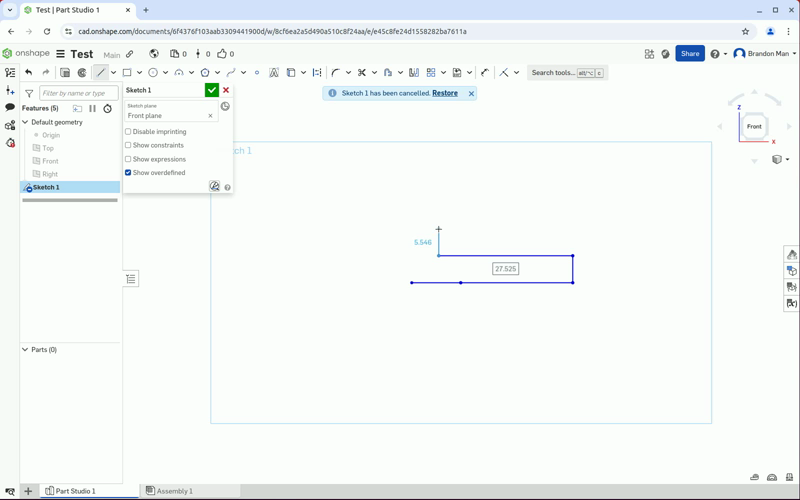
key_down(shift)
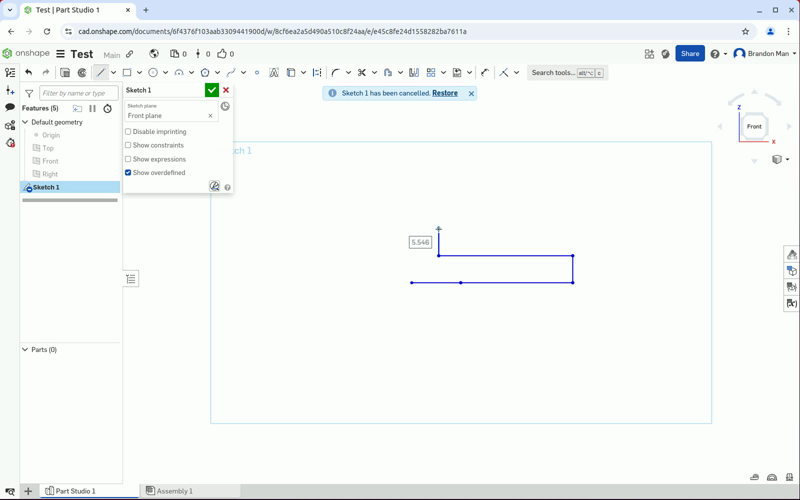
mouse_move(468, 228)
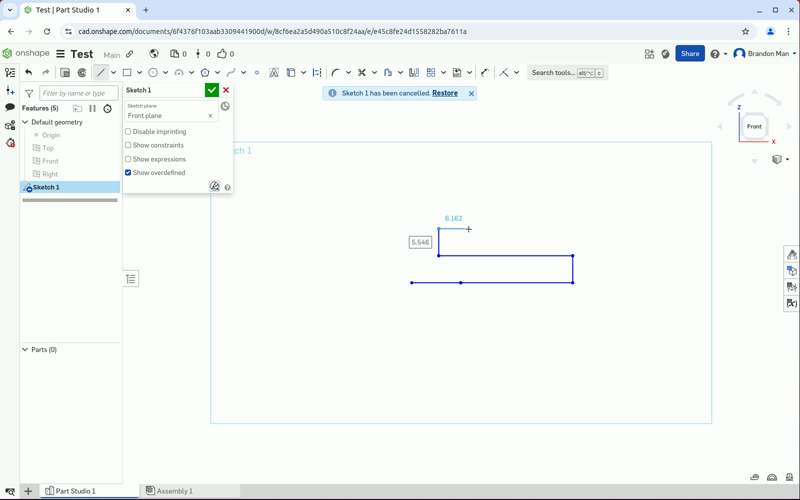
mouse_move(411, 228)
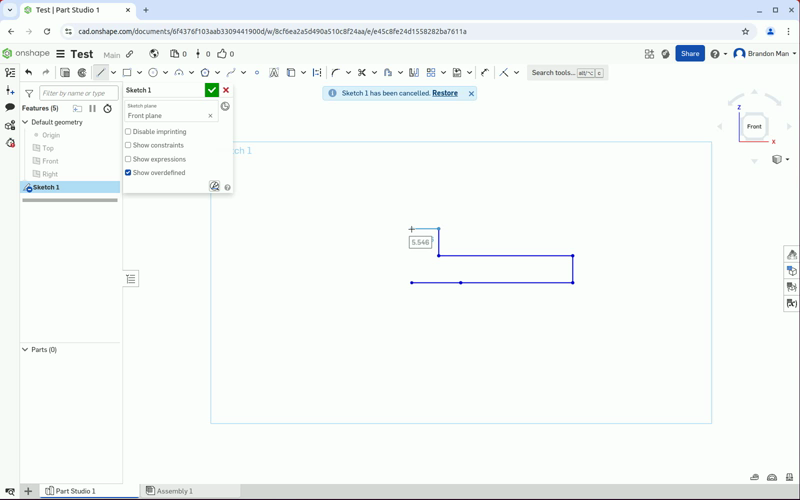
click(411, 228)
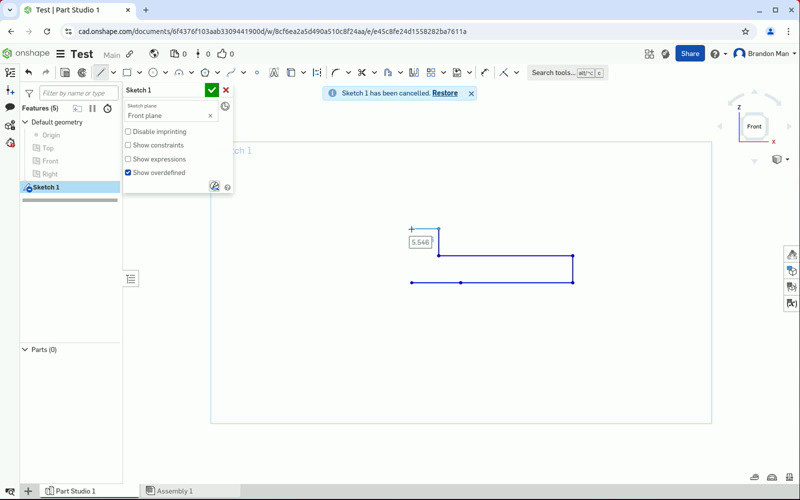
key_up(shift)
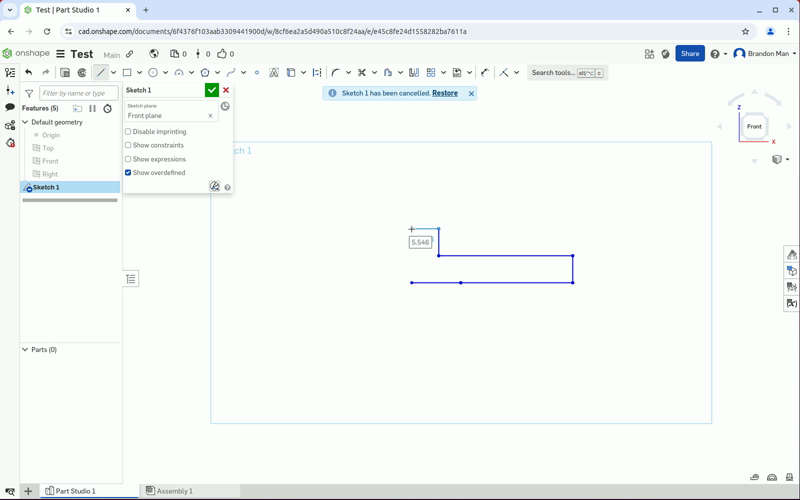
mouse_move(441, 228)
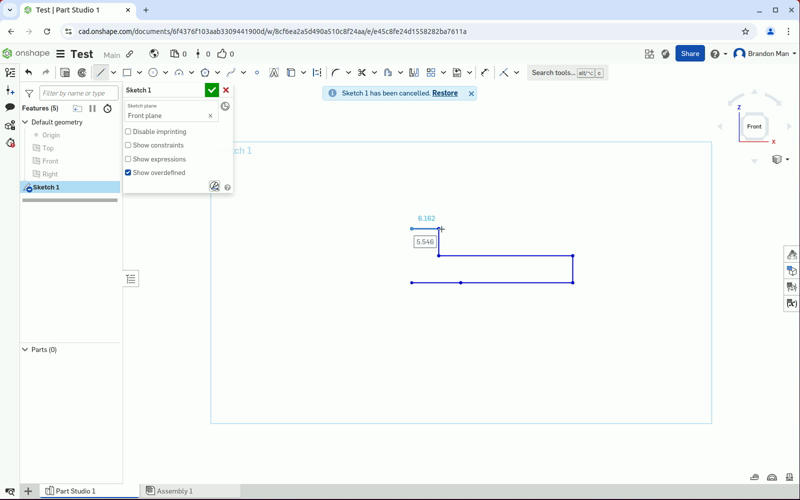
key_down(shift)
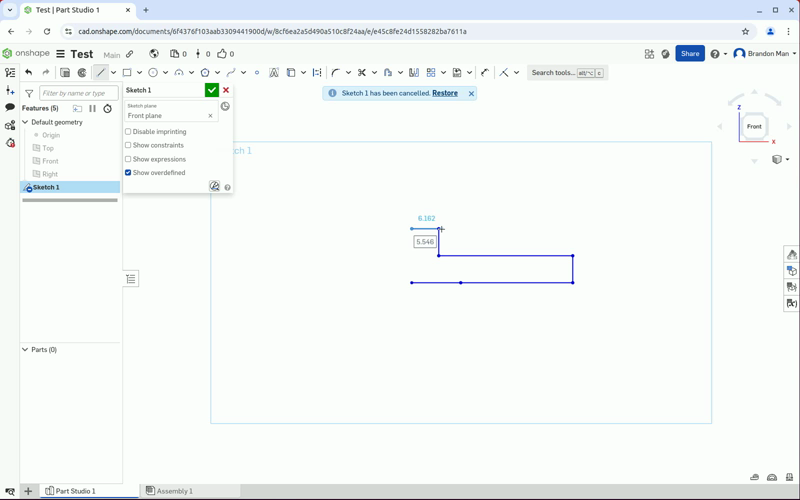
mouse_move(411, 282)
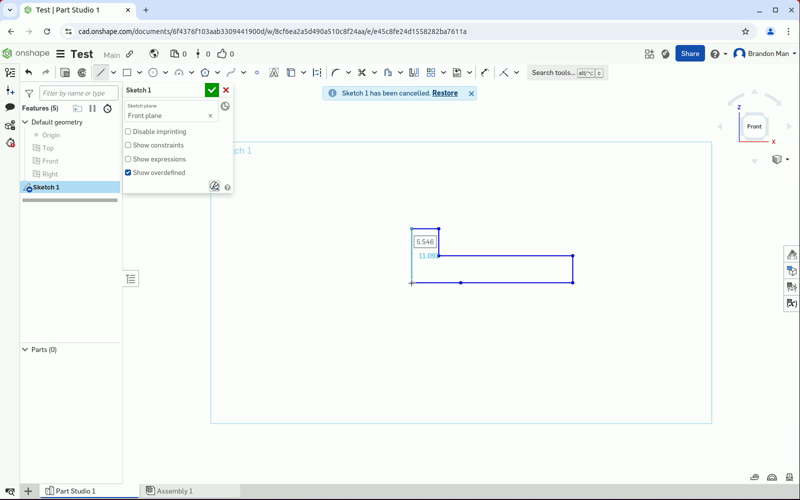
key_up(shift)
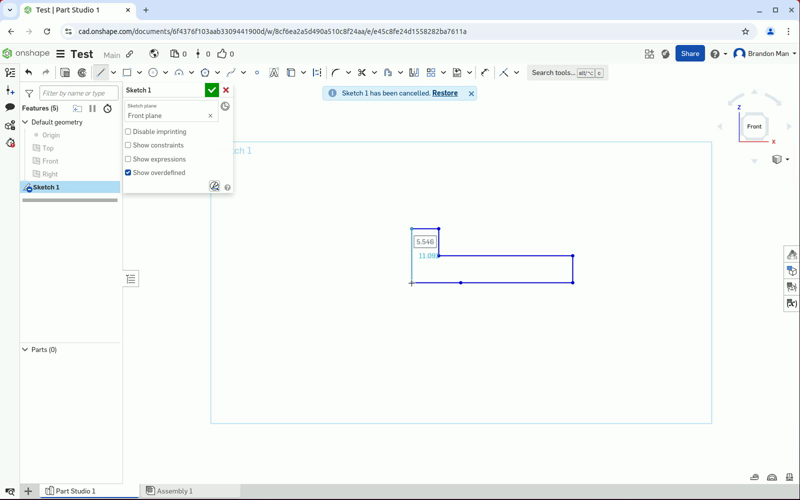
click(411, 282)
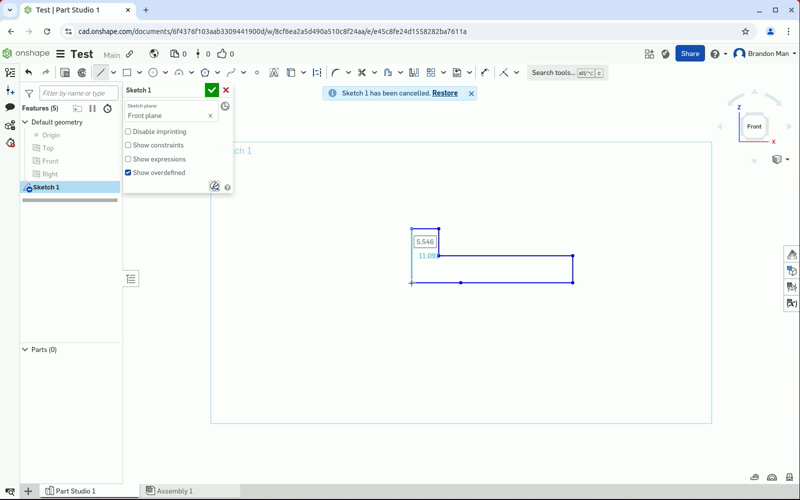
key(esc)
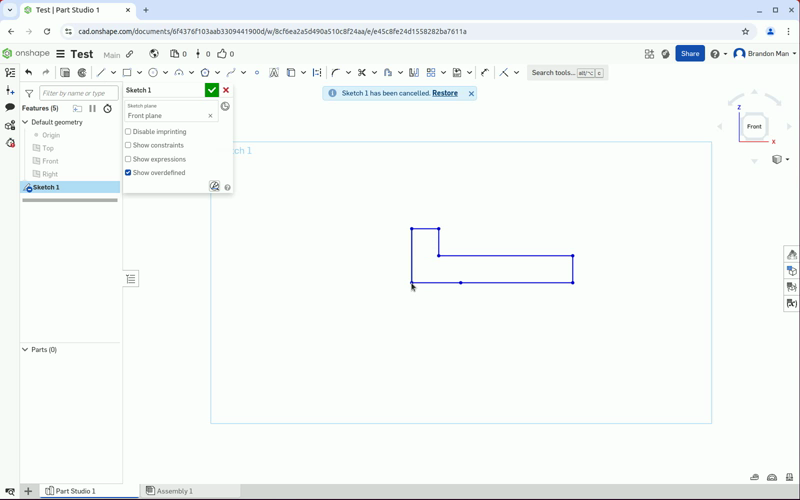
mouse_move(554, 272)
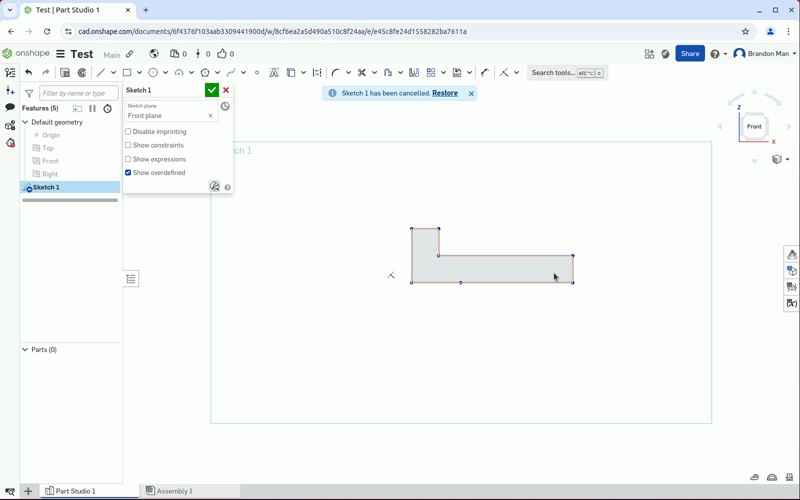
click(554, 272)
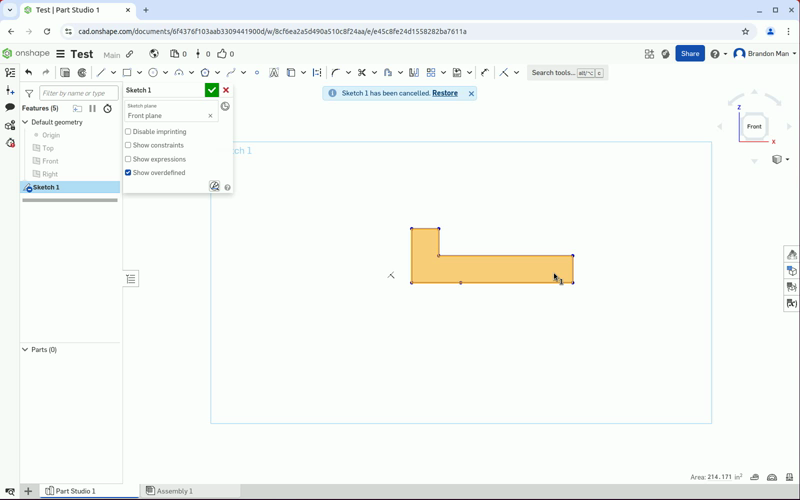
mouse_move(73, 352)
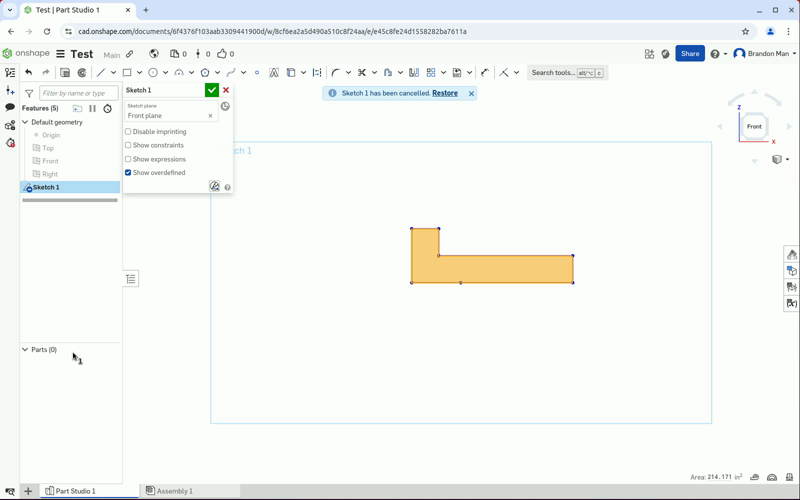
key(shift+y)
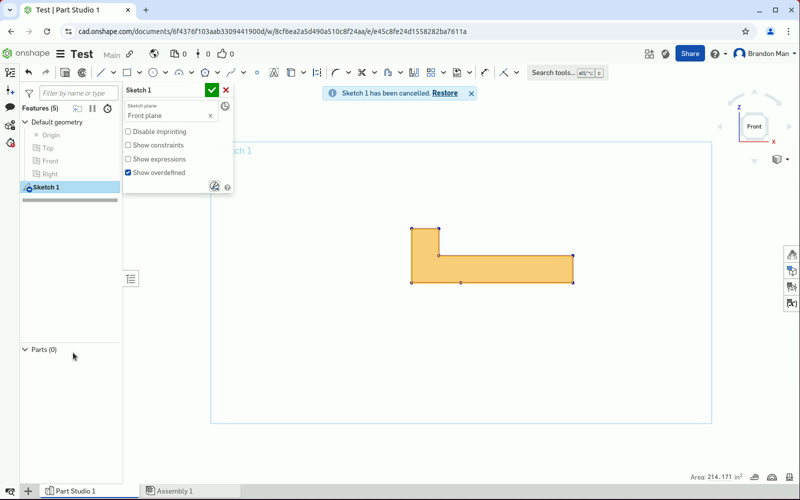
key(shift+e)
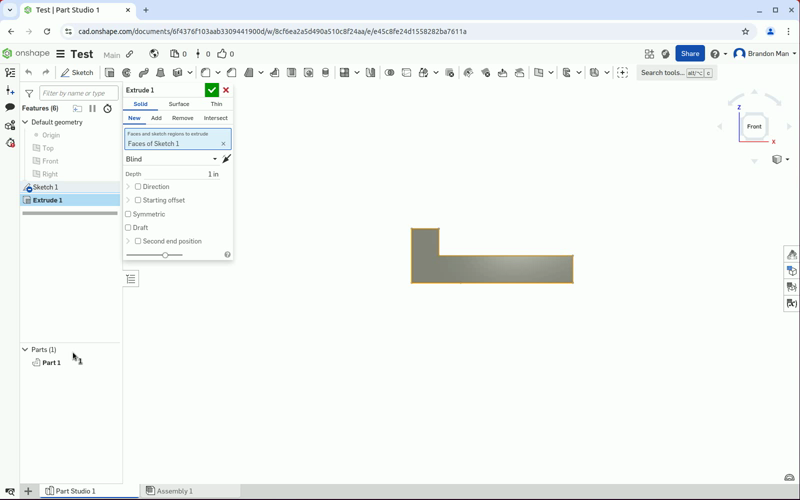
mouse_move(143, 106)
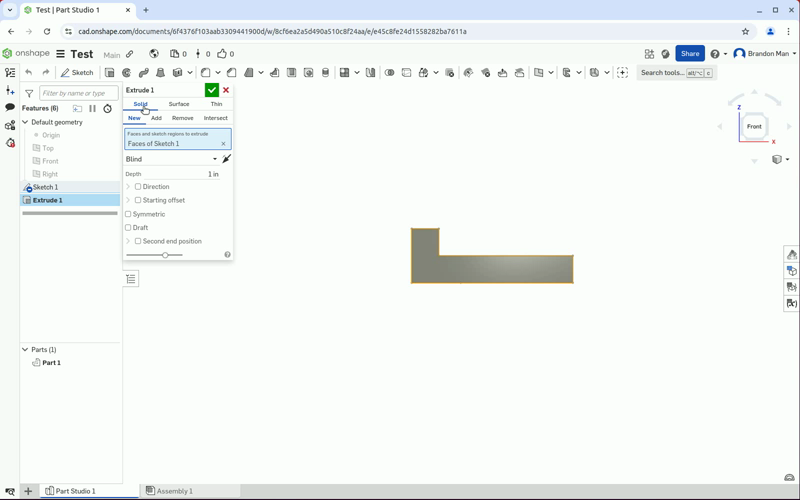
click(143, 106)
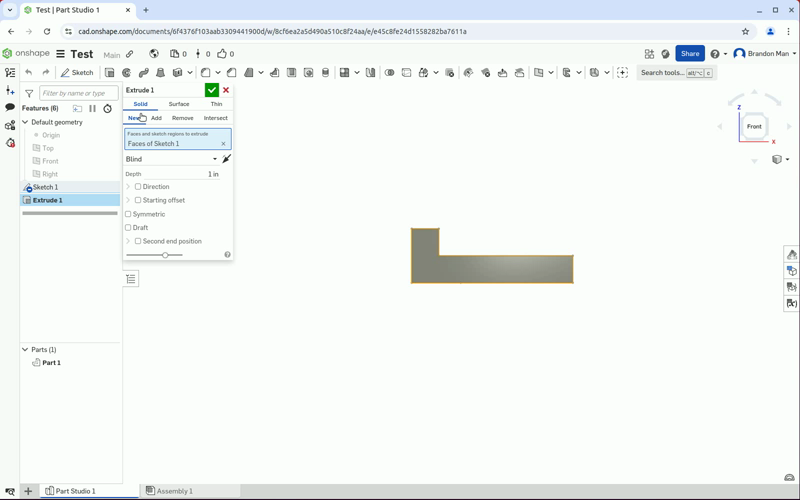
mouse_move(137, 120)
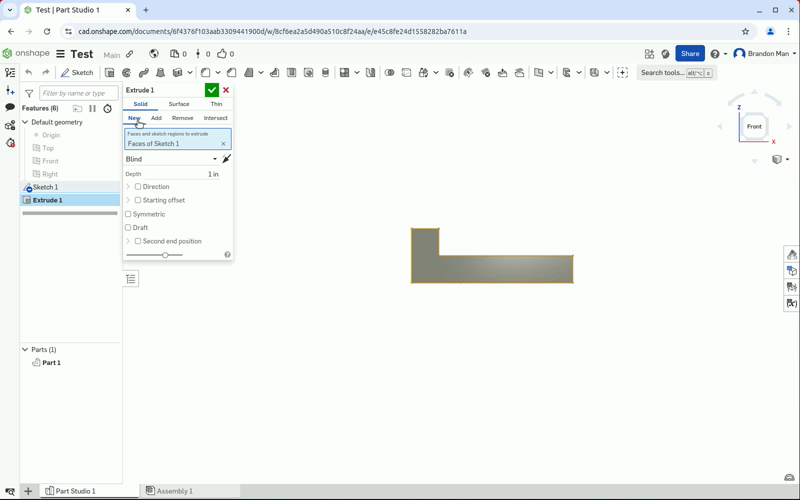
click(137, 120)
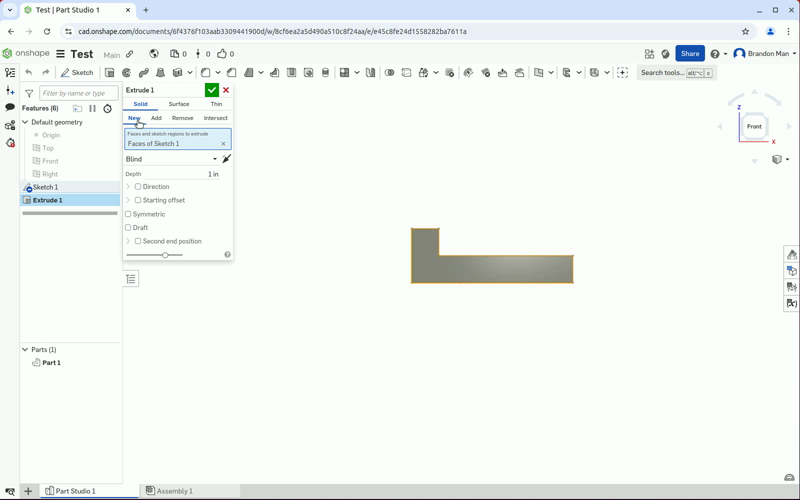
key(tab, 4)
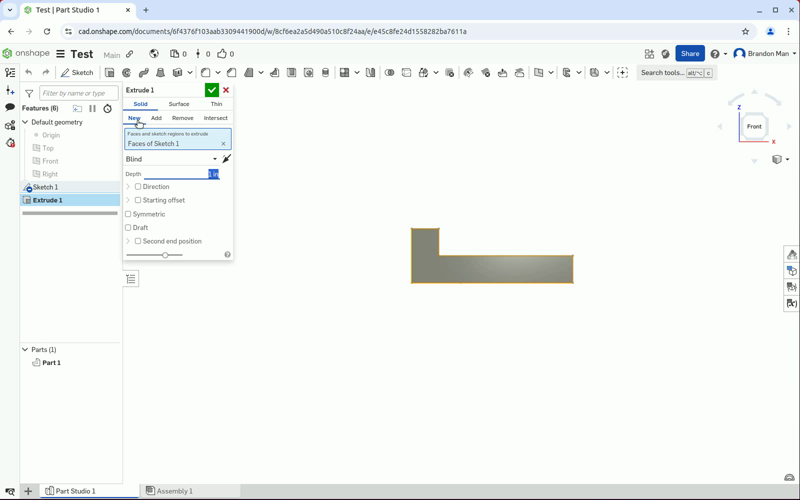
text(16.609)
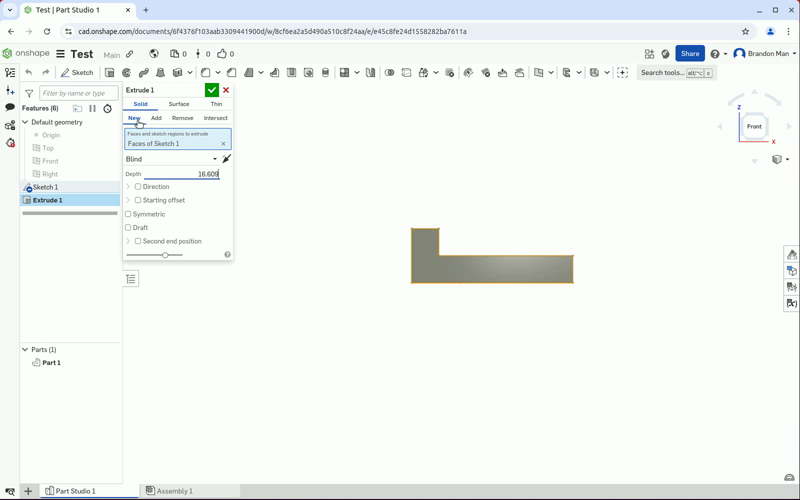
key(enter)
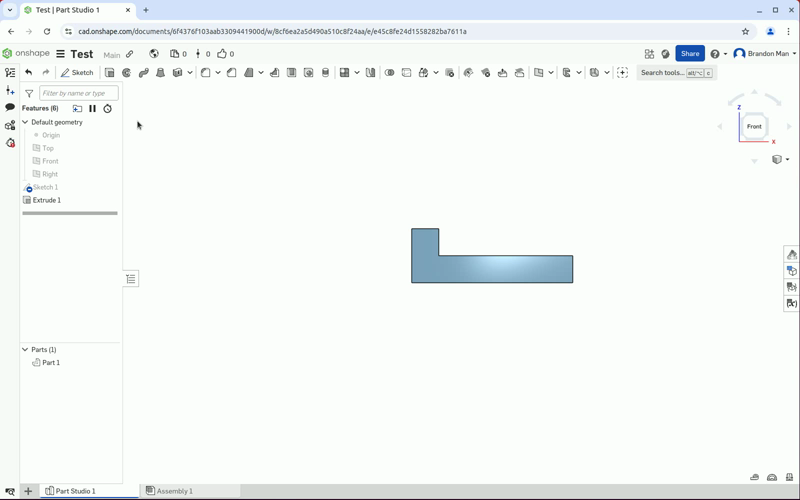
key(shift+h)
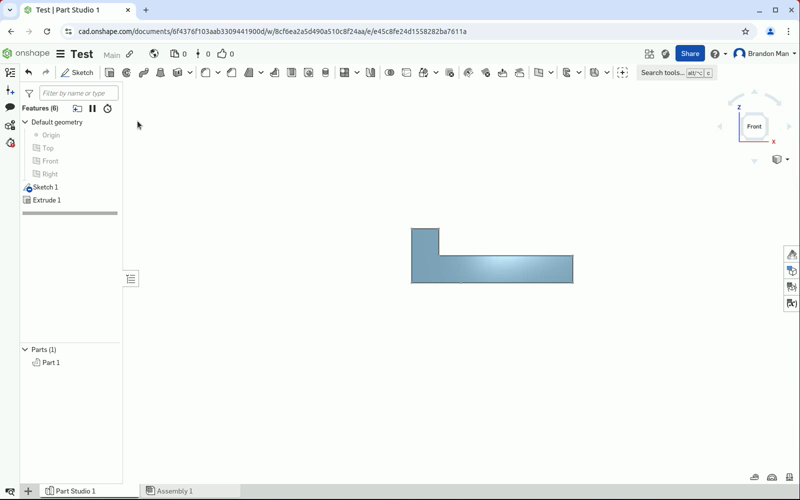
key(shift+h)
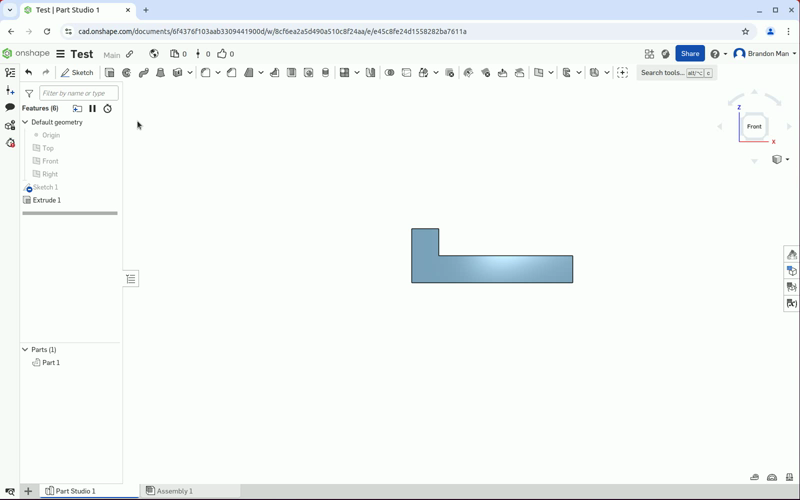
mouse_move(73, 189)
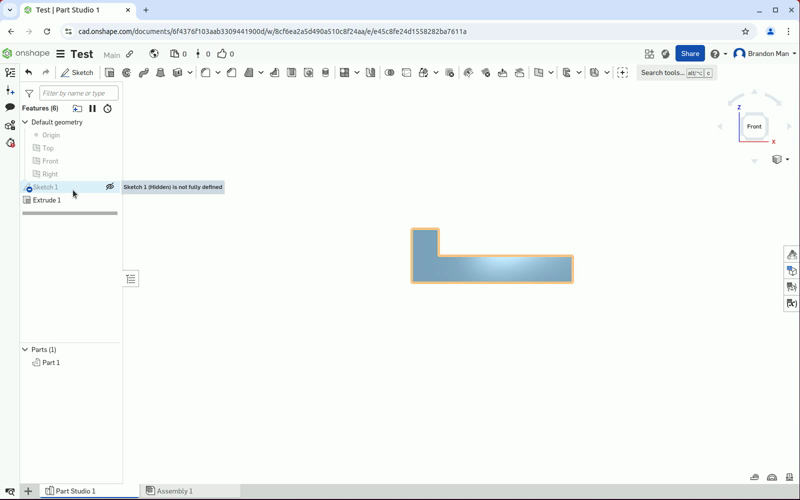
click(73, 189)
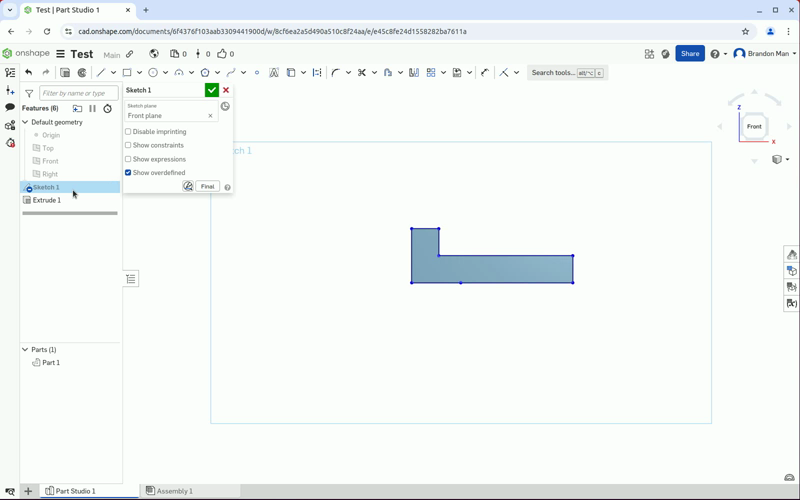
mouse_move(229, 92)
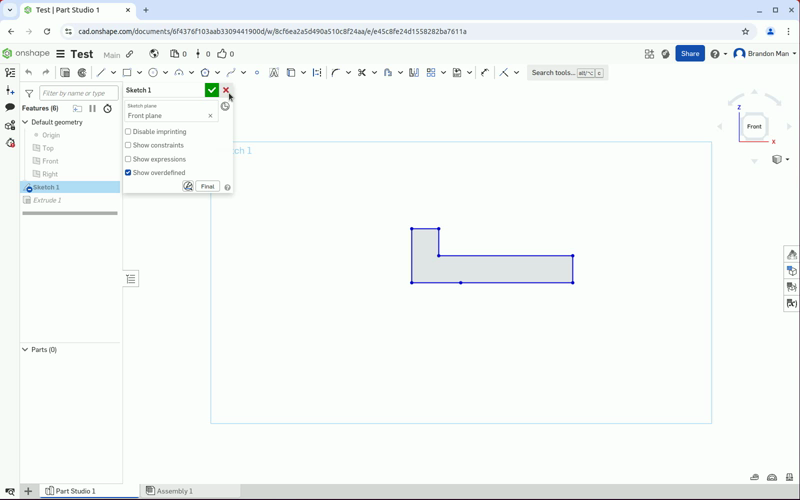
click(229, 92)
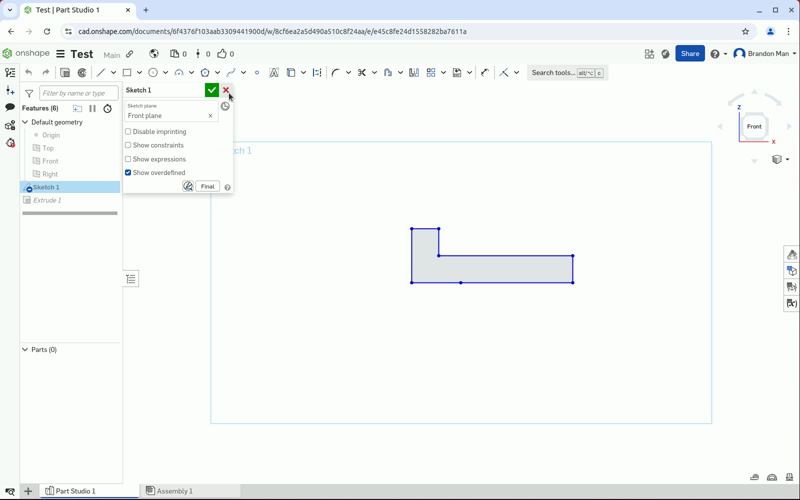
key(shift+s)
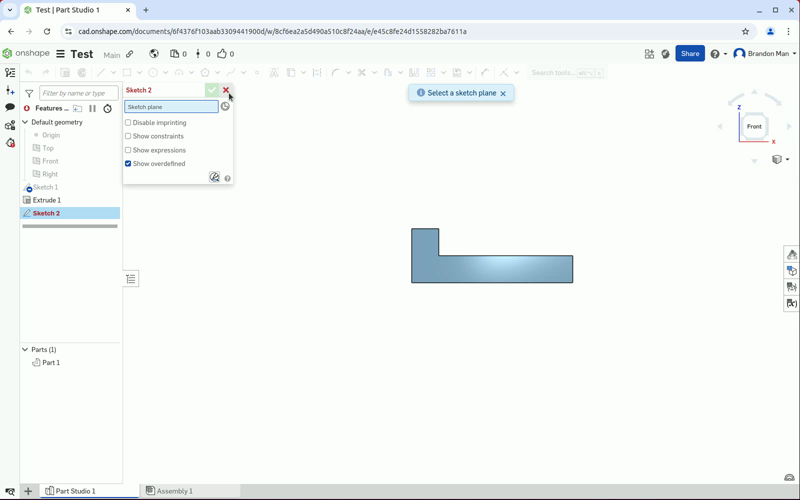
mouse_move(73, 163)
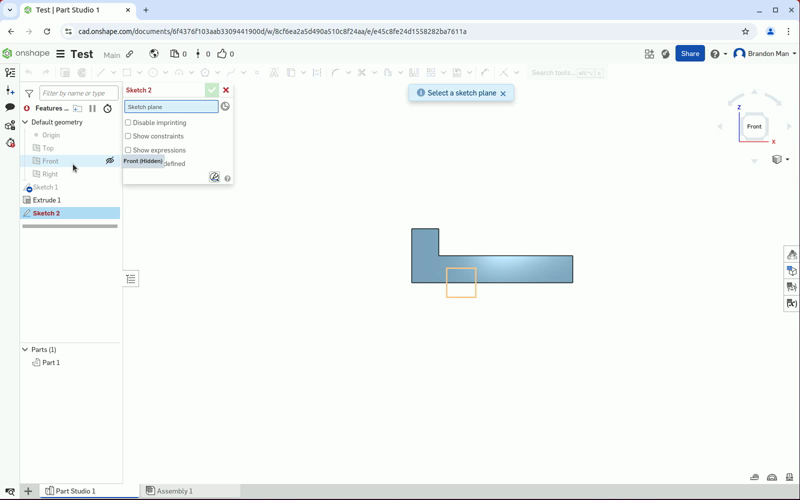
click(73, 163)
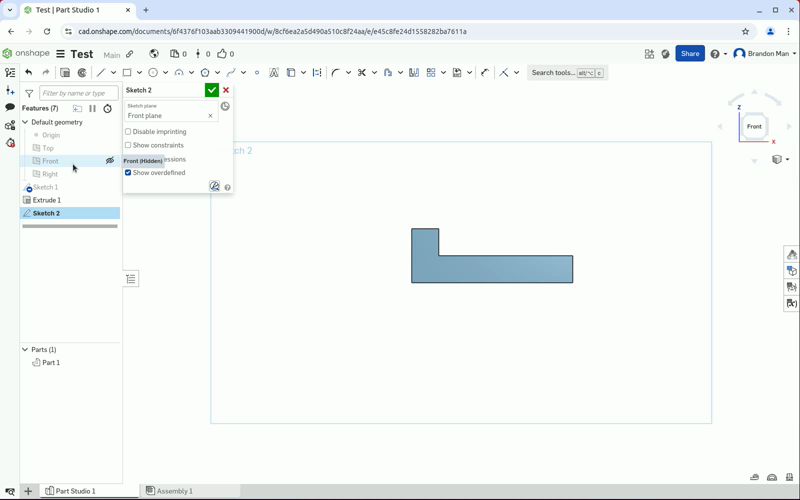
mouse_move(73, 352)
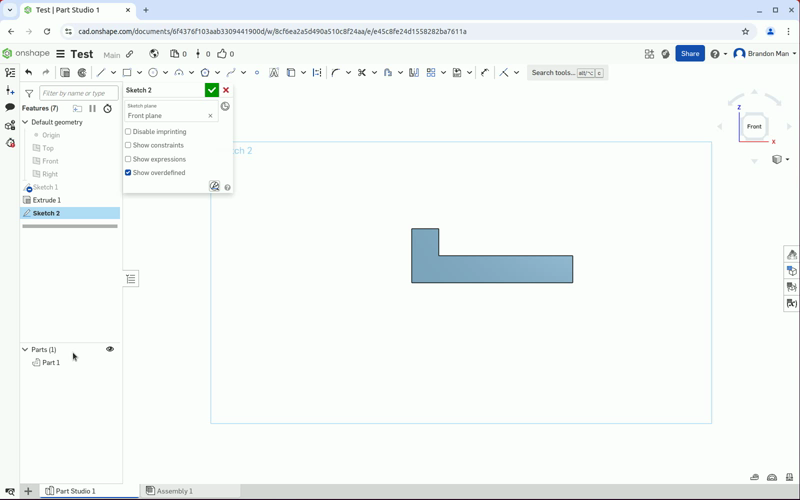
key(y)
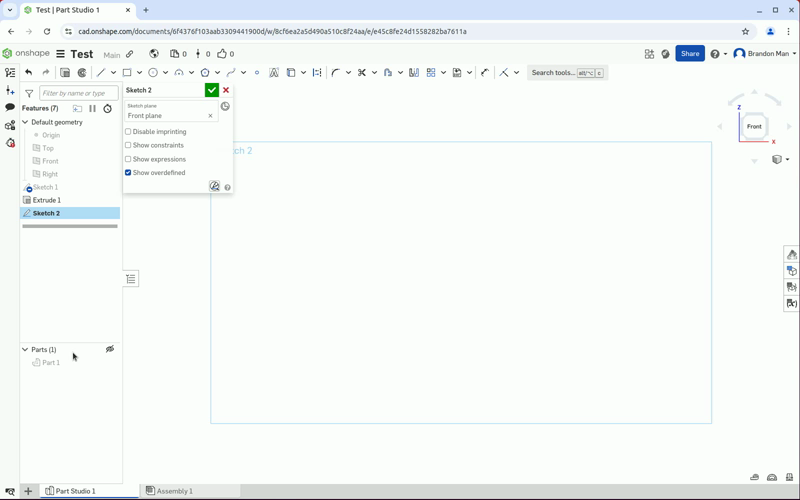
key(l)
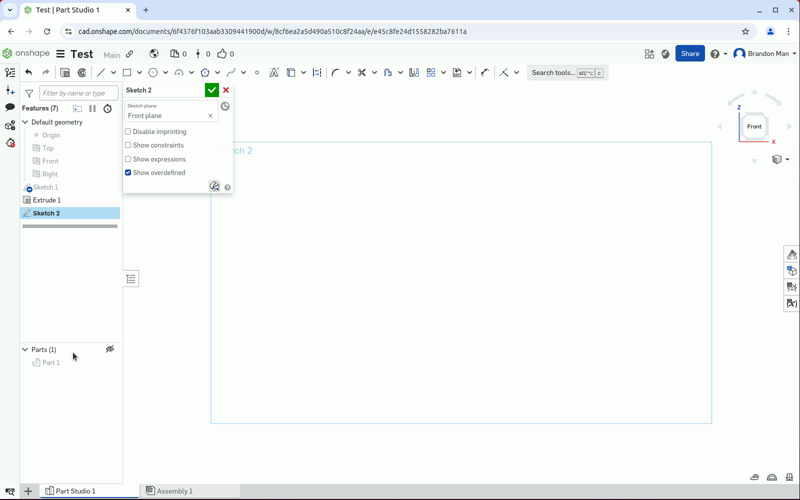
key_down(shift)
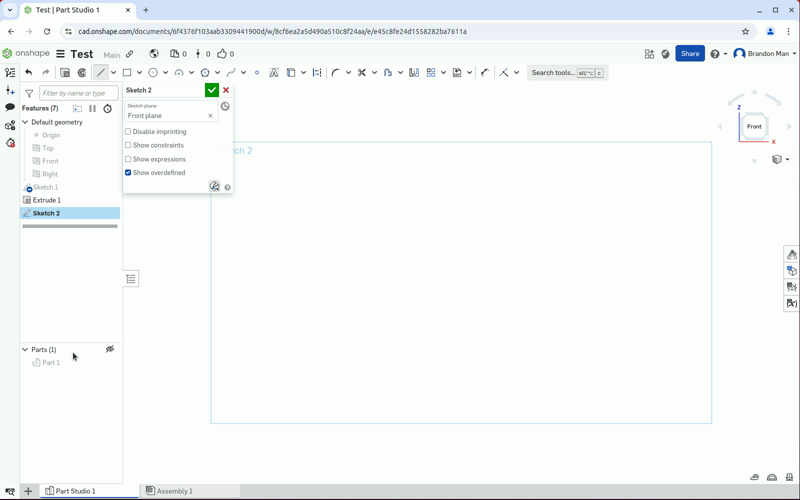
mouse_move(438, 255)
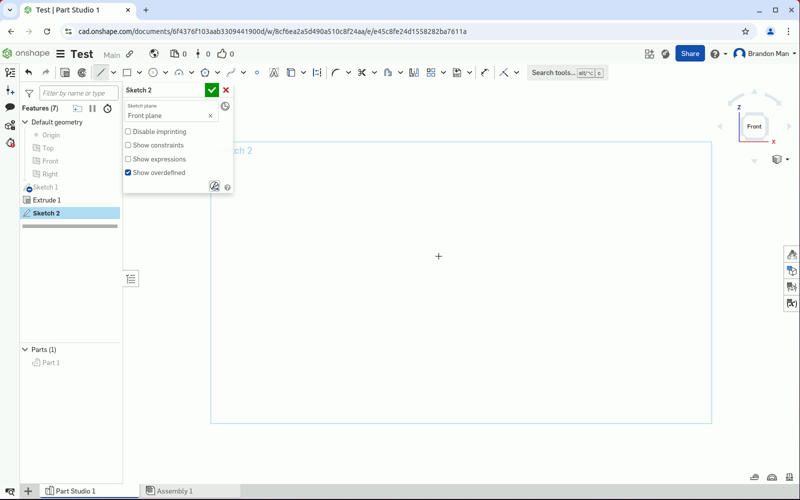
click(438, 255)
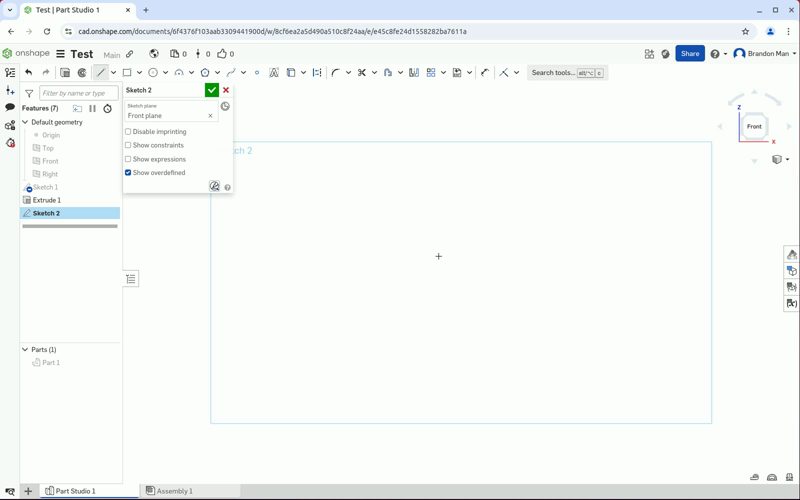
key_up(shift)
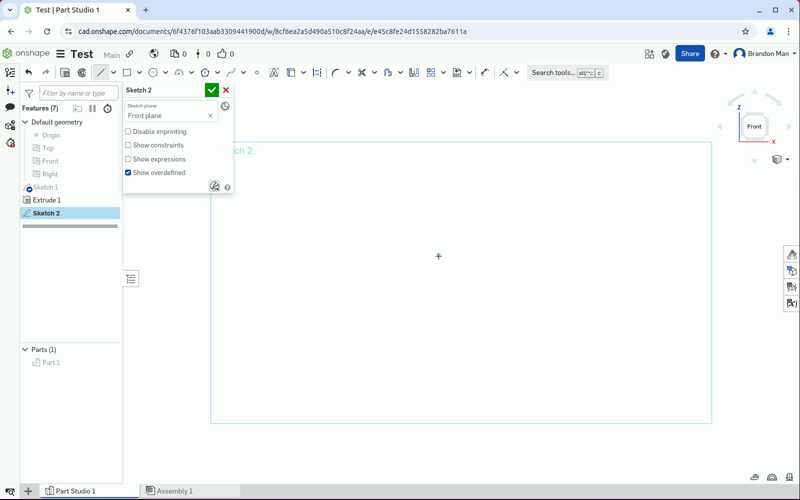
key_down(shift)
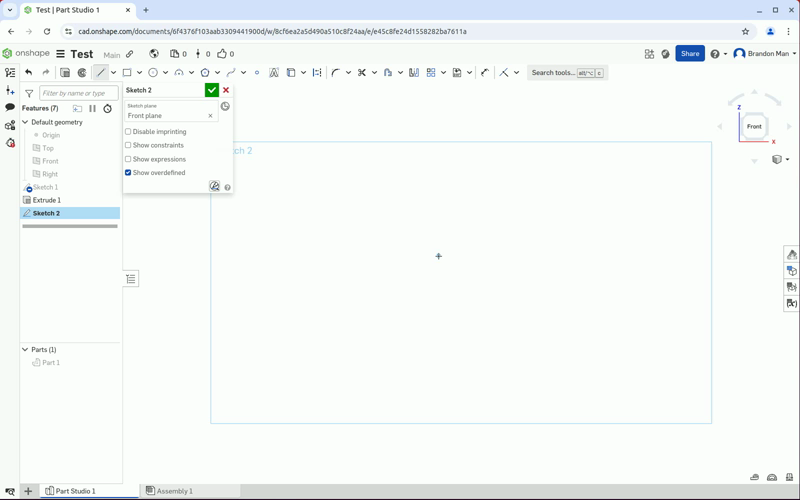
mouse_move(573, 255)
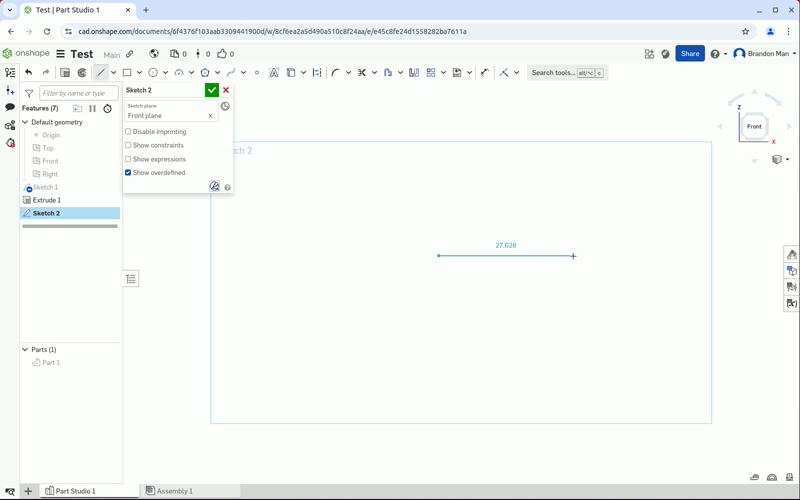
click(573, 255)
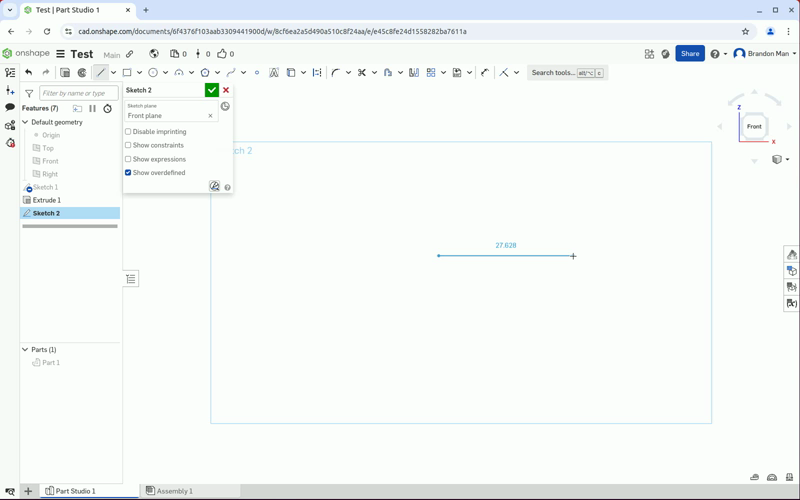
key_up(shift)
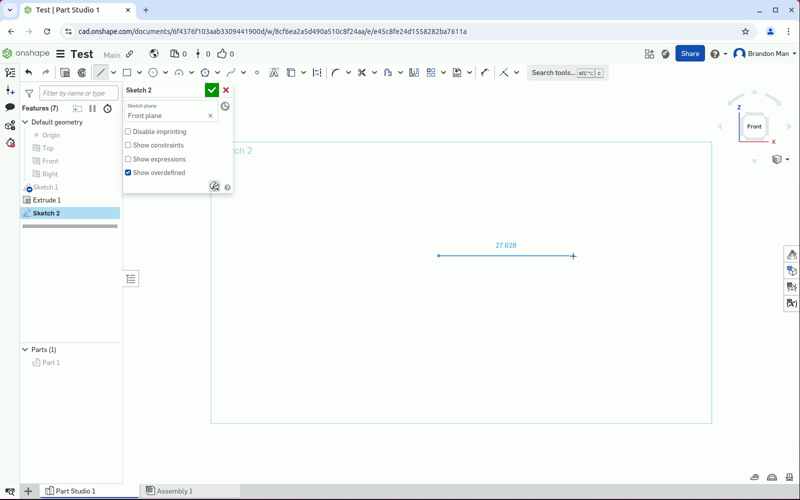
key_down(shift)
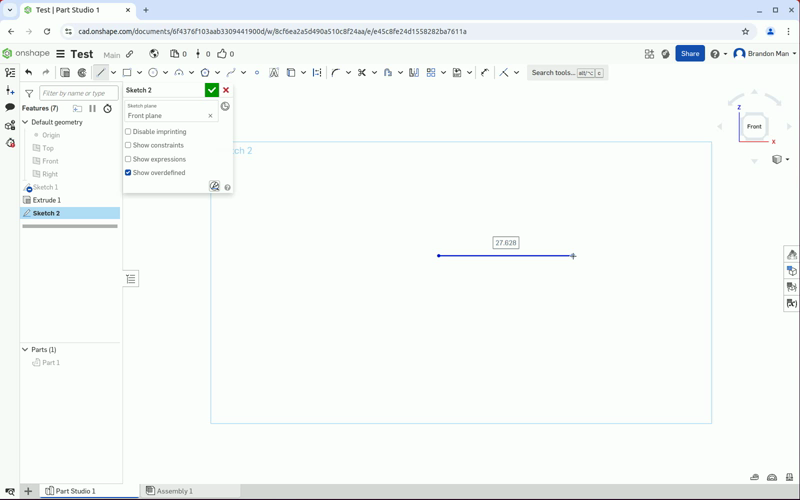
mouse_move(438, 228)
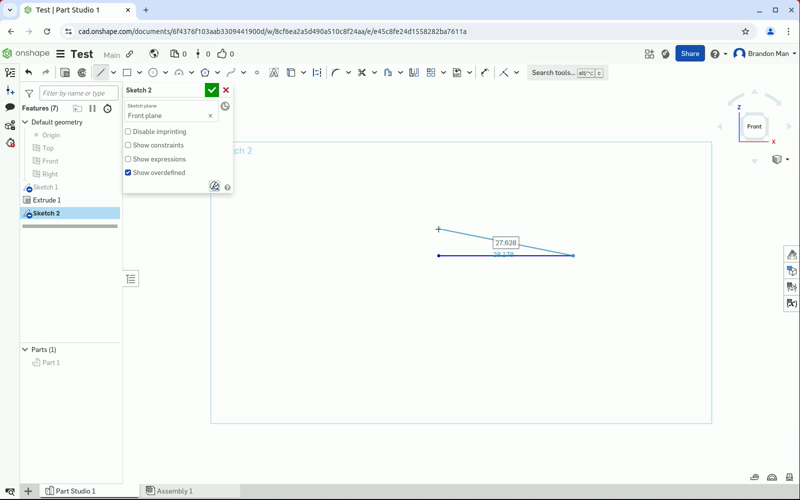
click(438, 228)
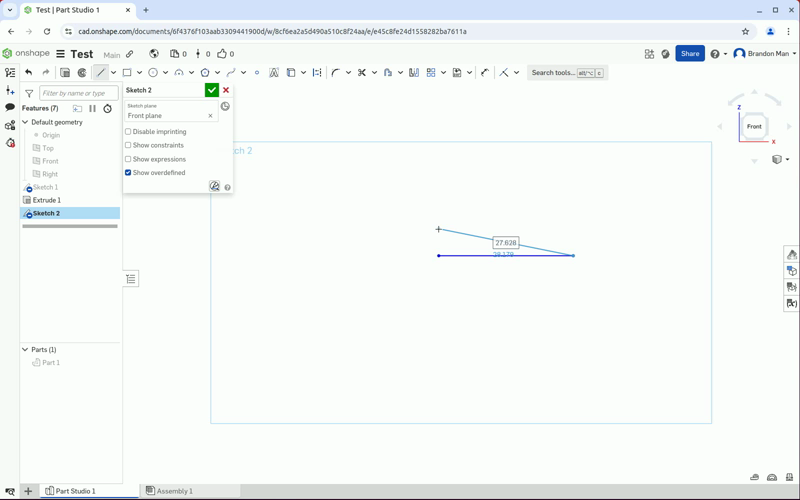
key_up(shift)
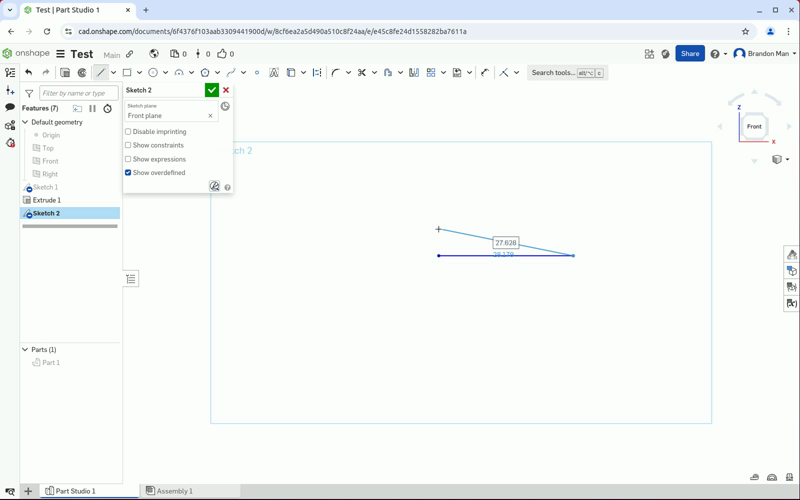
mouse_move(468, 228)
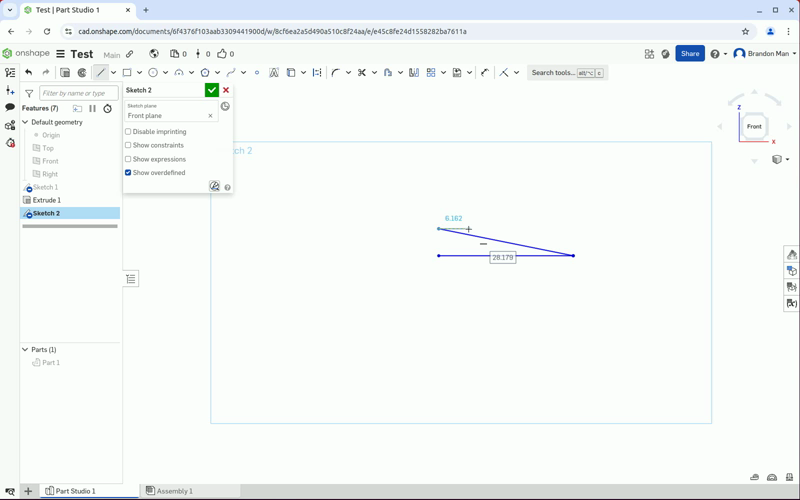
key_down(shift)
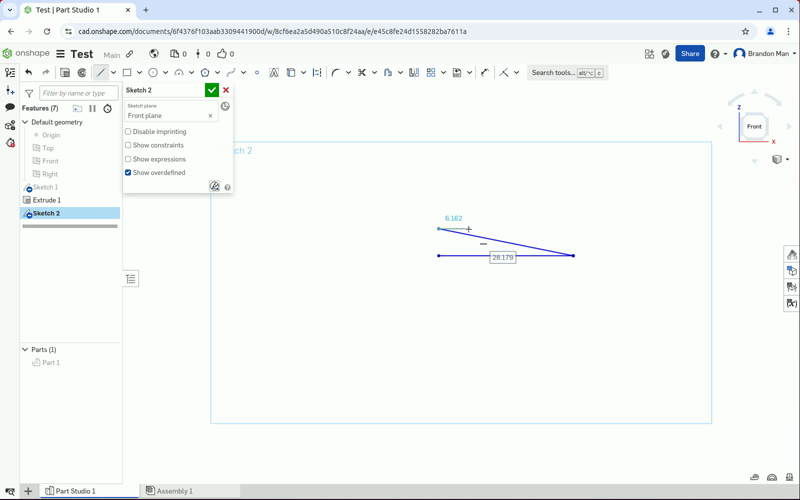
mouse_move(438, 255)
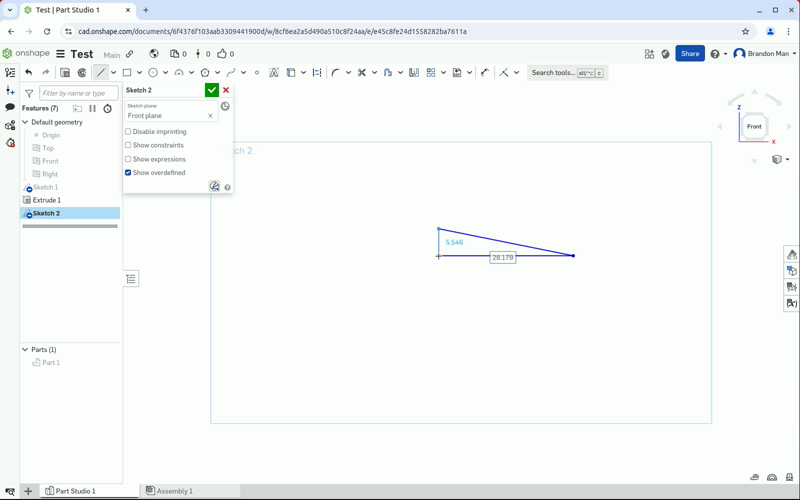
key_up(shift)
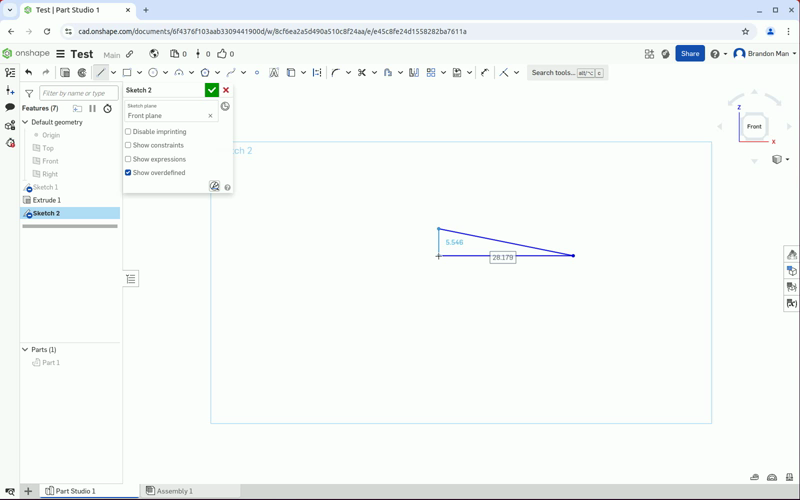
click(438, 255)
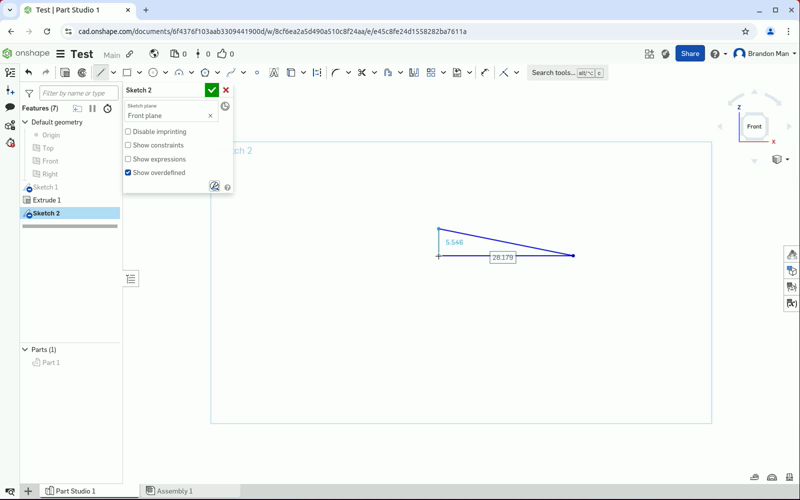
key(esc)
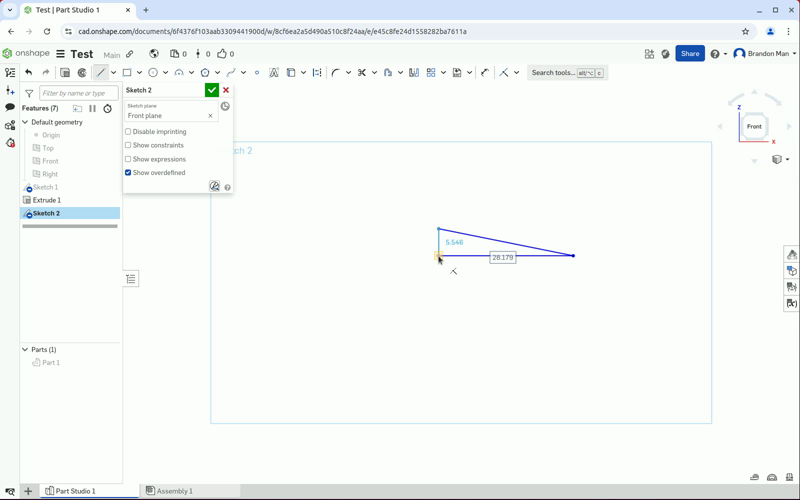
mouse_move(505, 253)
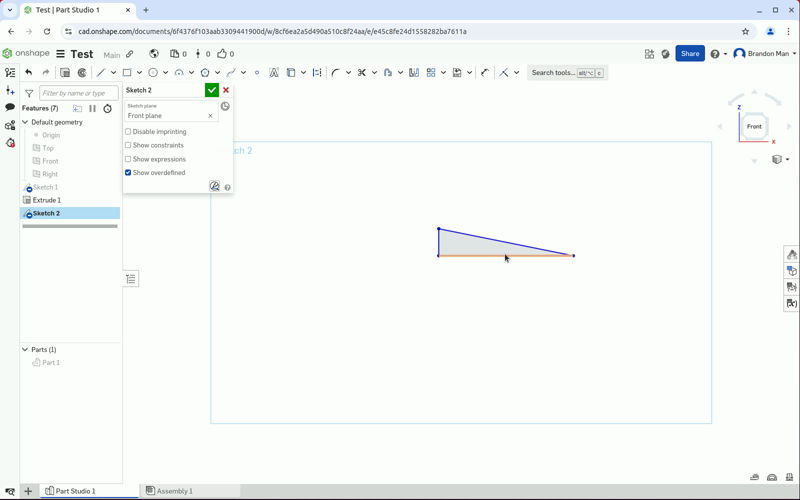
click(505, 253)
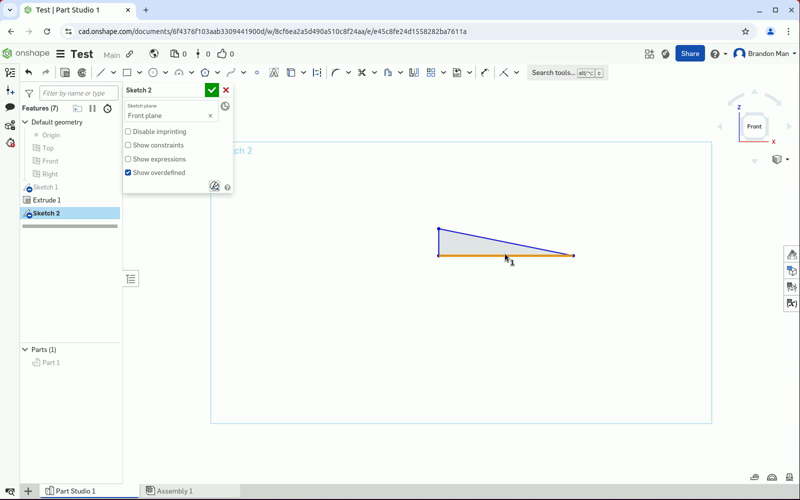
mouse_move(73, 352)
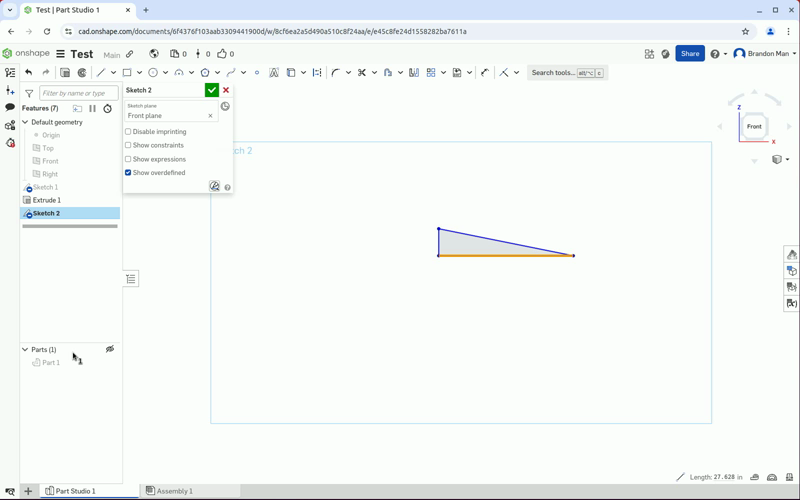
key(shift+y)
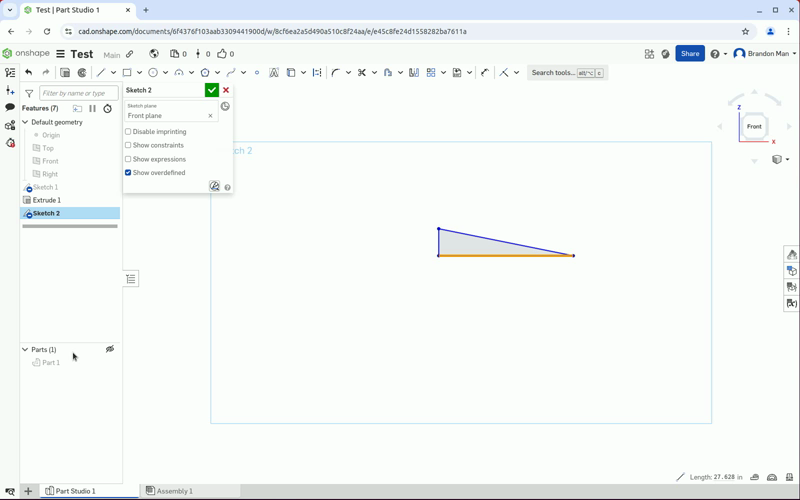
key(shift+e)
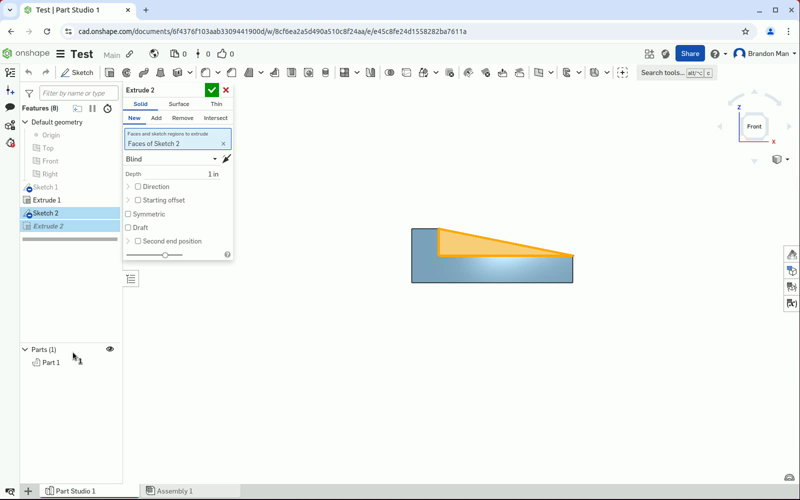
mouse_move(143, 106)
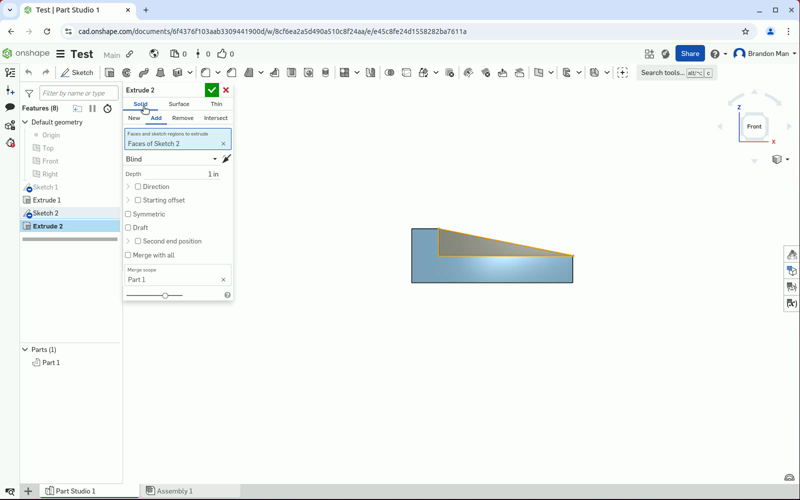
click(143, 106)
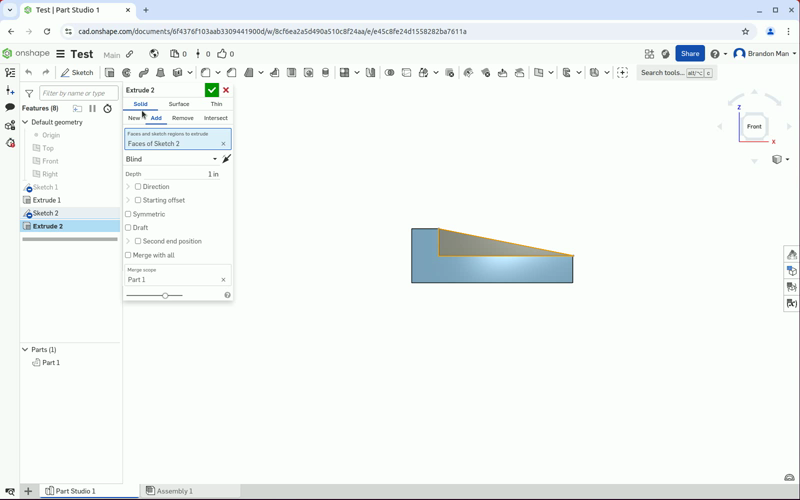
mouse_move(137, 120)
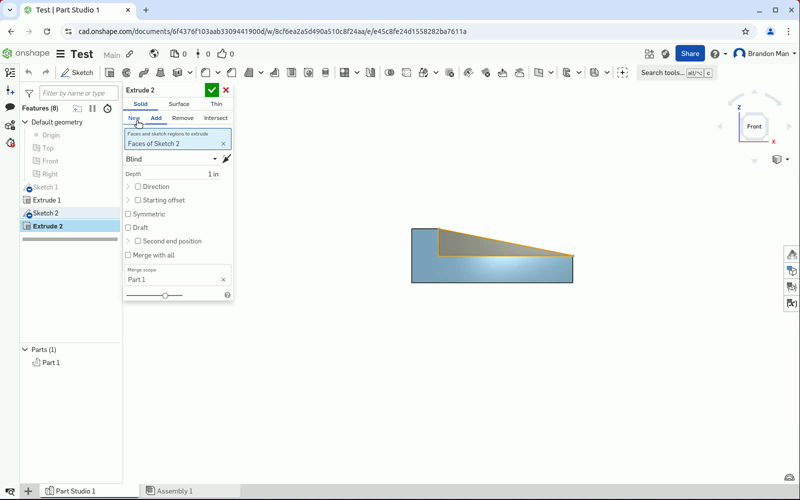
click(137, 120)
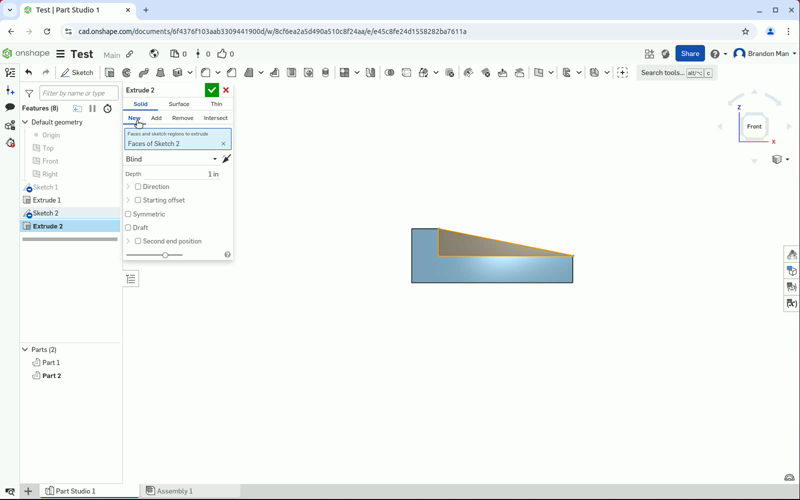
key(tab, 4)
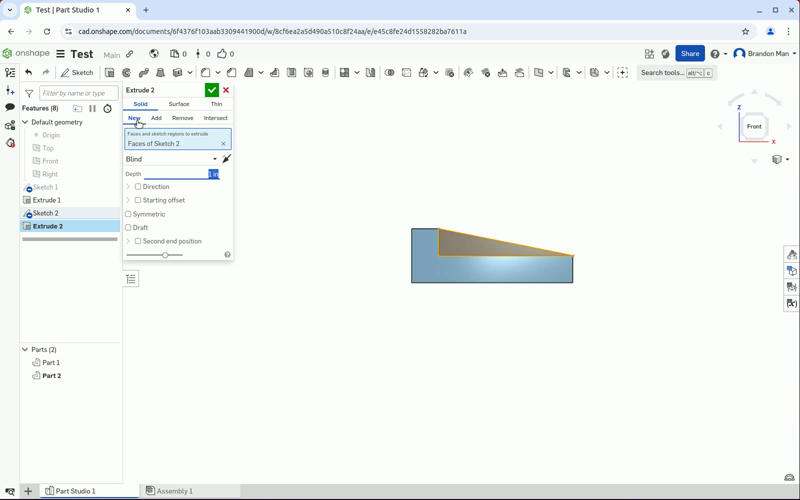
text(16.609)
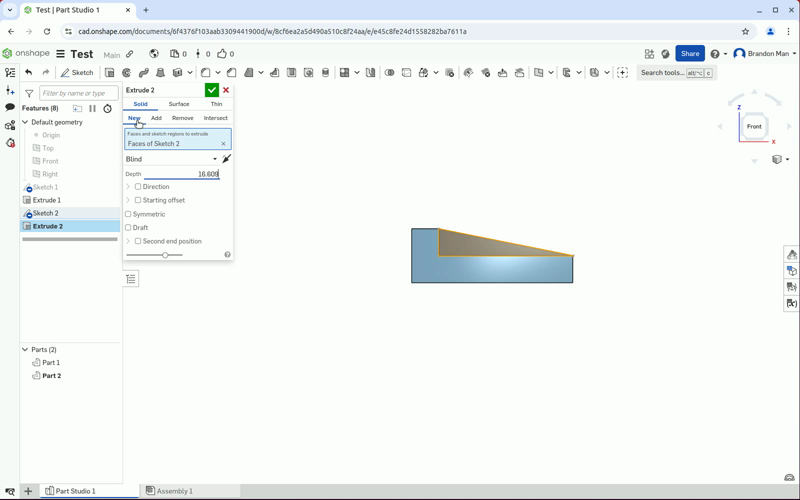
key(enter)
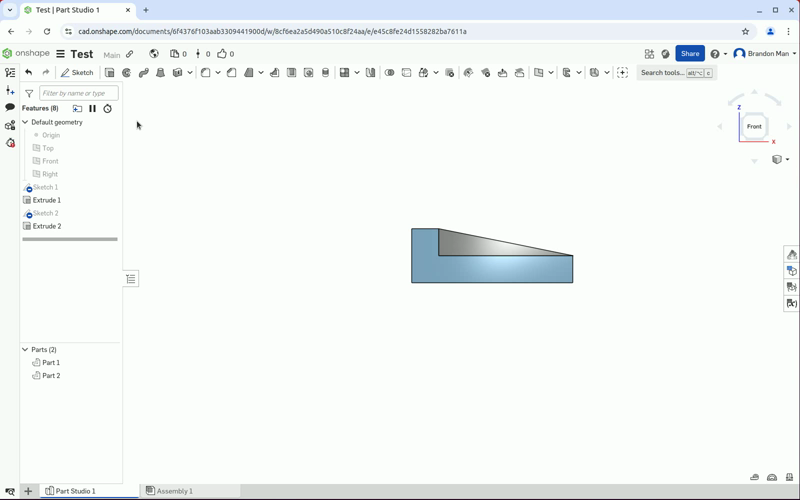
key(shift+h)
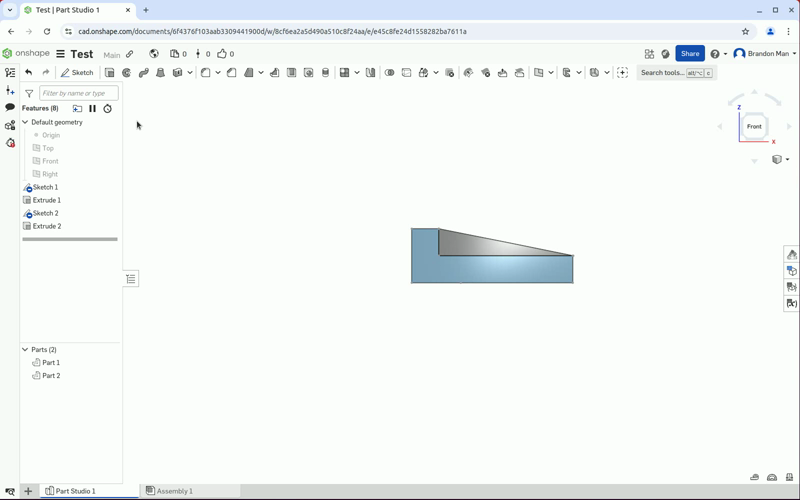
key(shift+h)
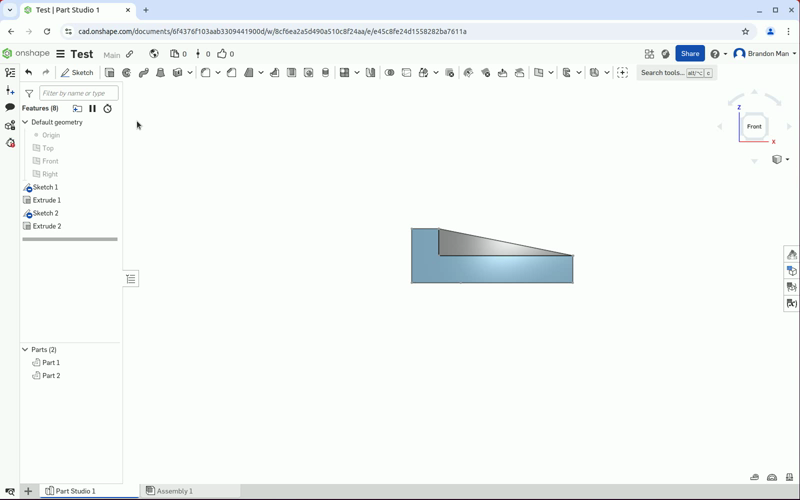
key(shift+7)
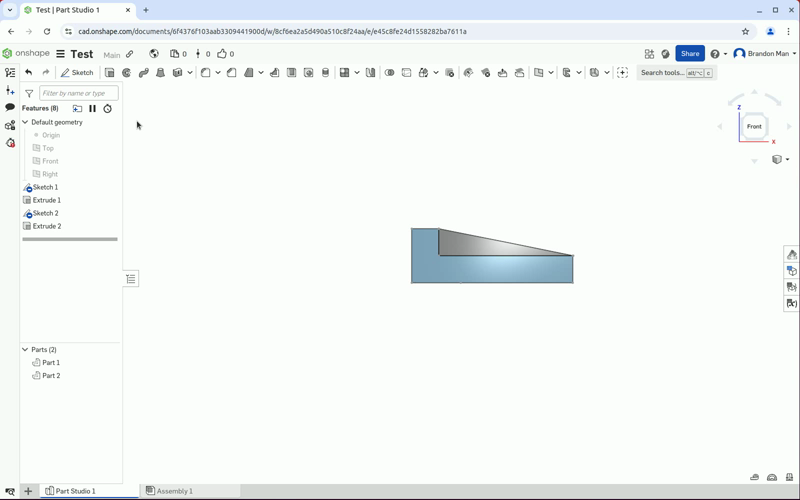
key(left, 2)
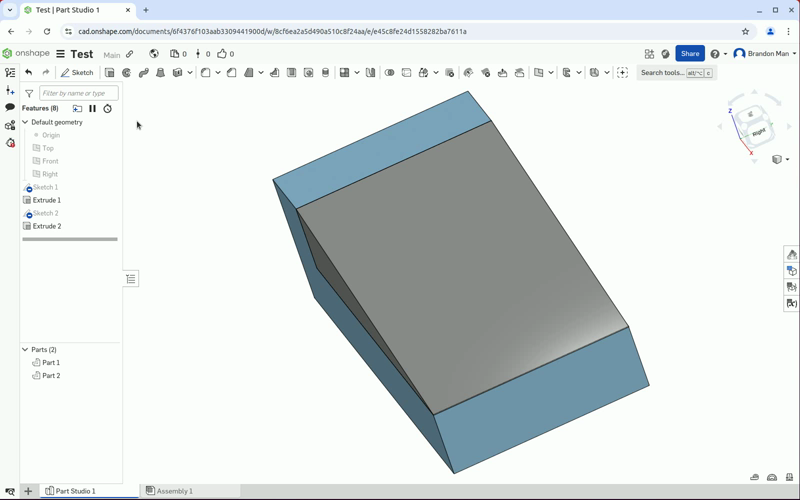
key(down, 2)
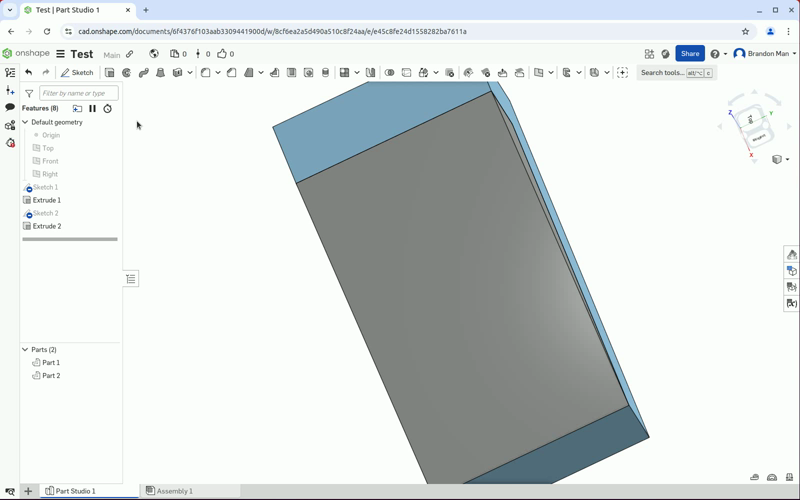
key(up, 2)
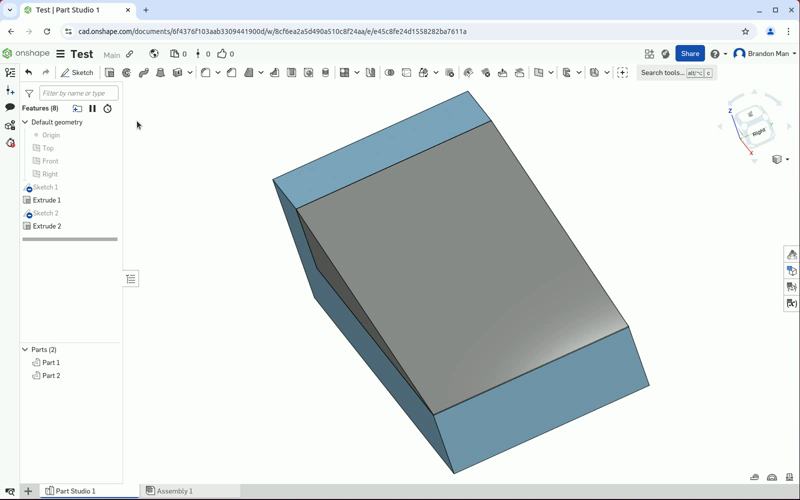
key(right, 2)
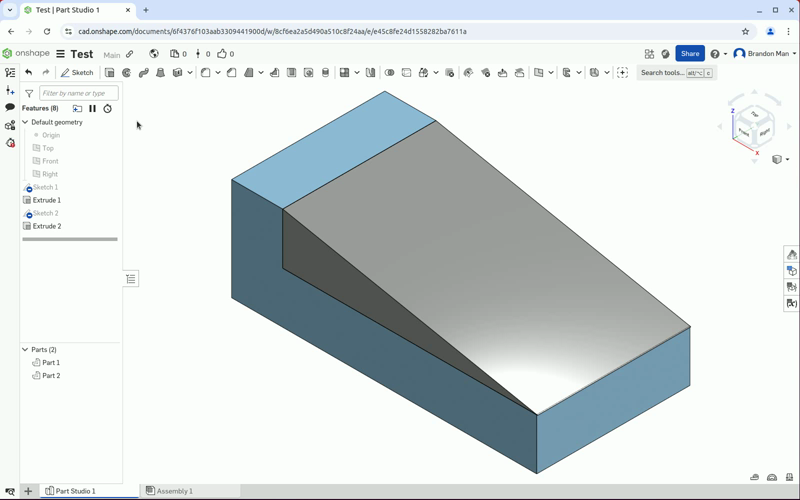
mouse_move(73, 189)
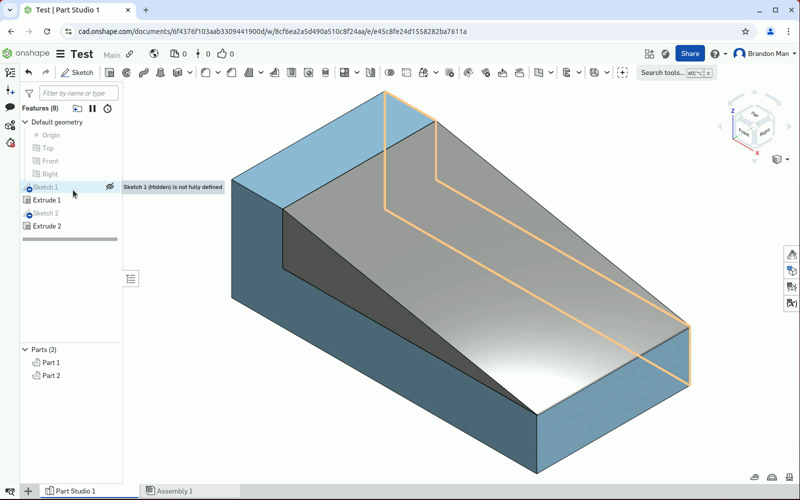
click(73, 189)